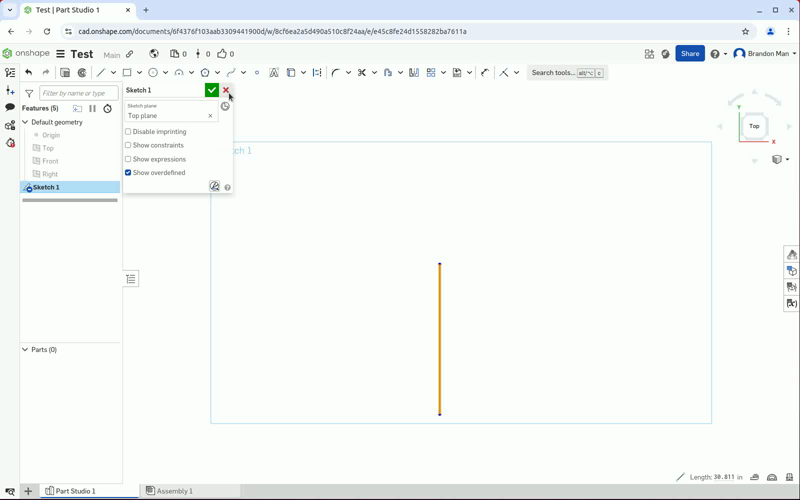
key(shift+h)
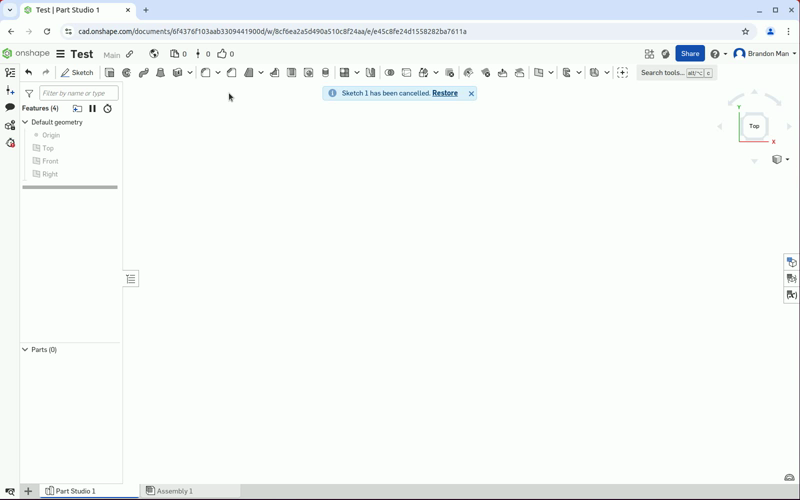
mouse_move(73, 352)
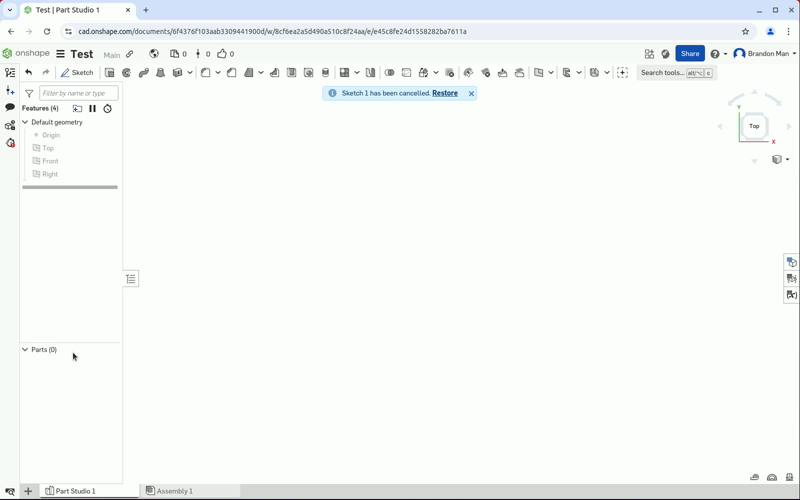
key(y)
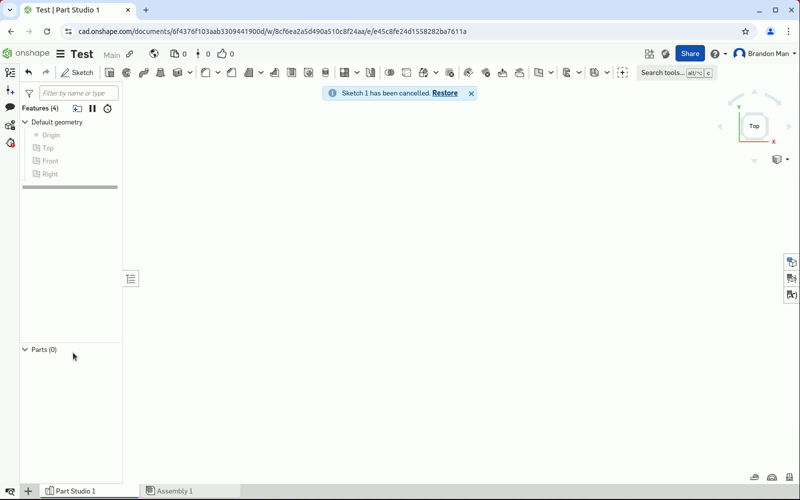
key(shift+p)
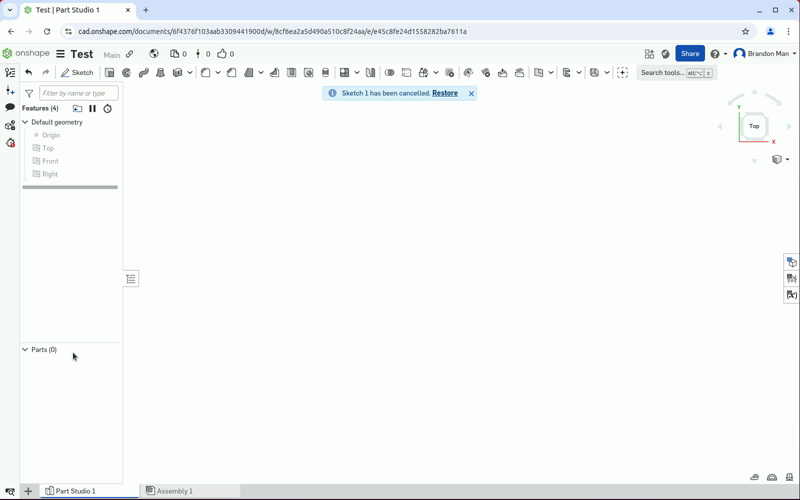
key(space)
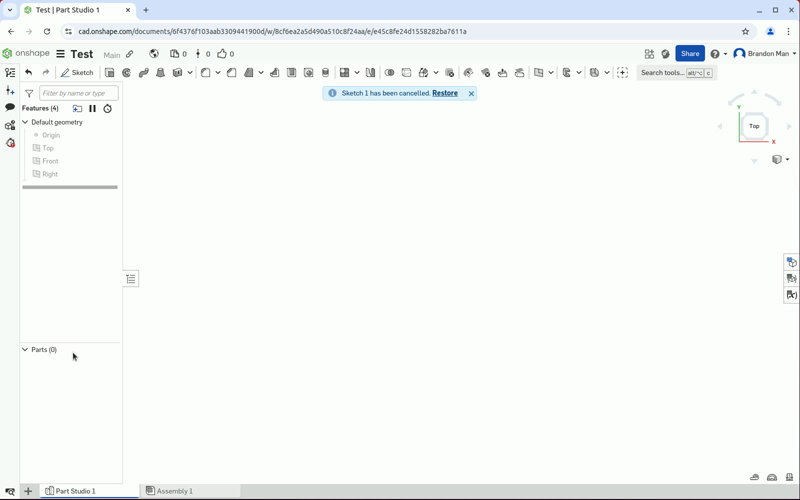
key_down(shift)
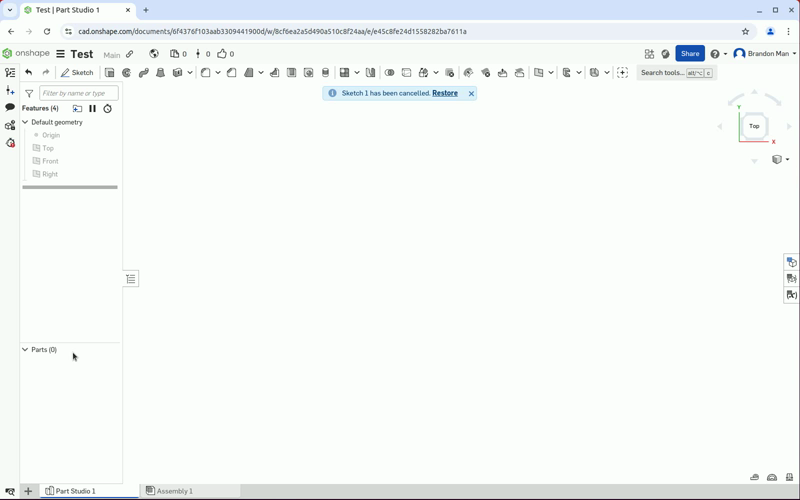
key(up)
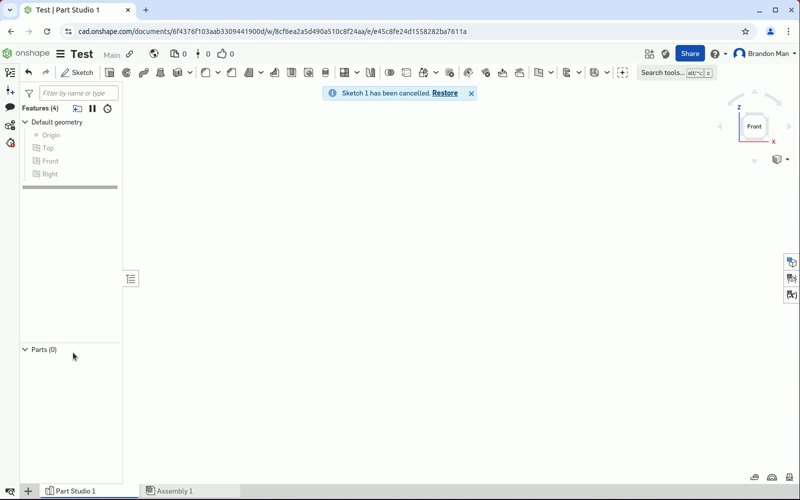
key_up(shift)
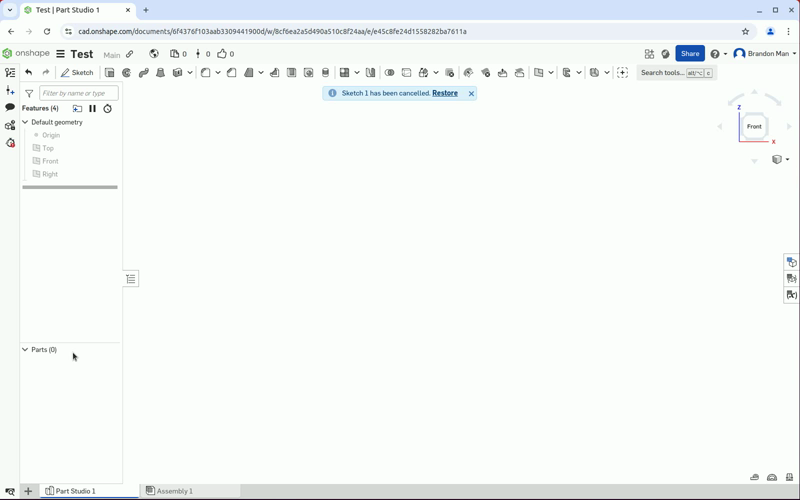
mouse_move(73, 352)
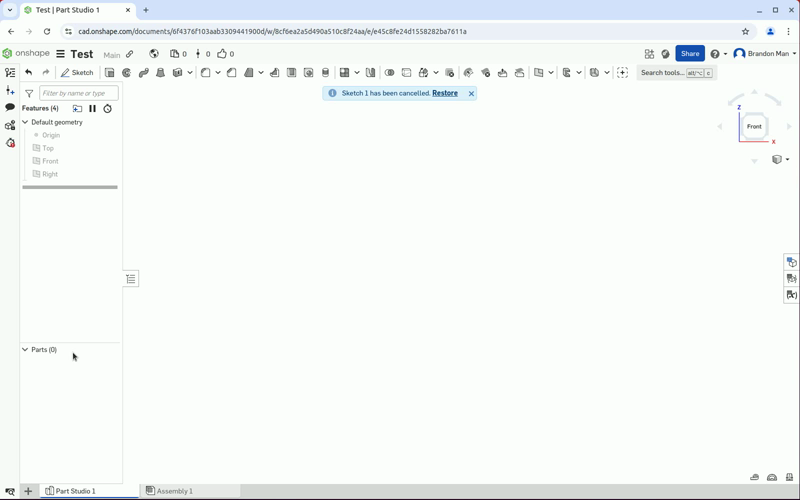
key(shift+y)
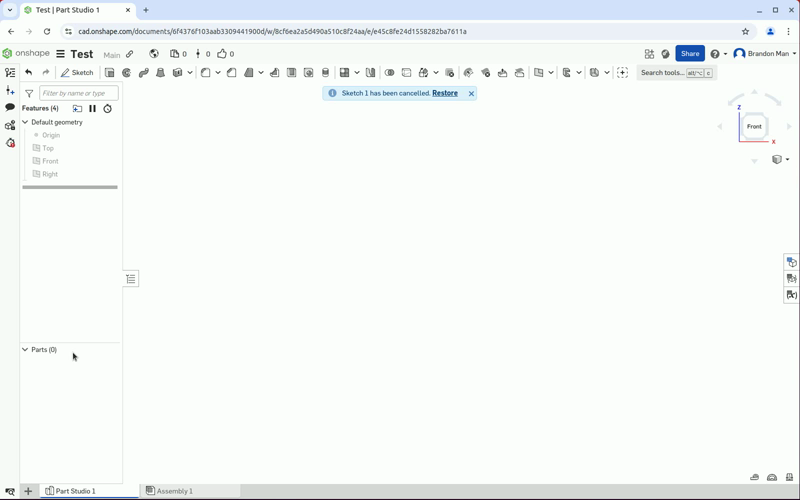
key(shift+s)
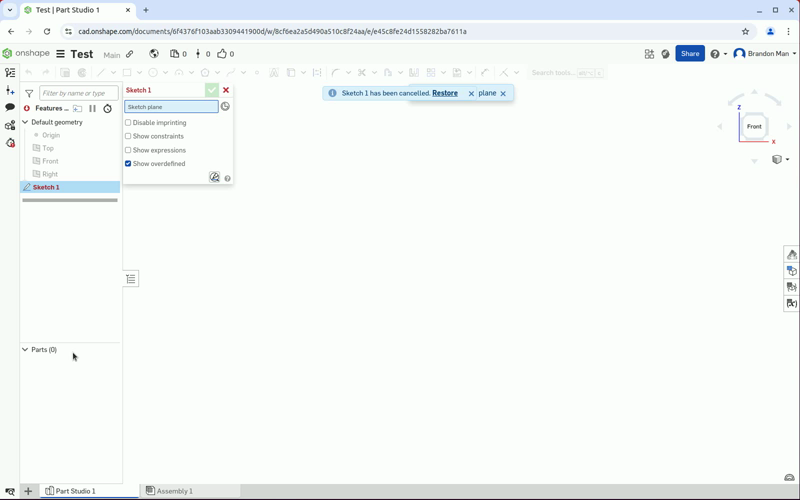
mouse_move(73, 163)
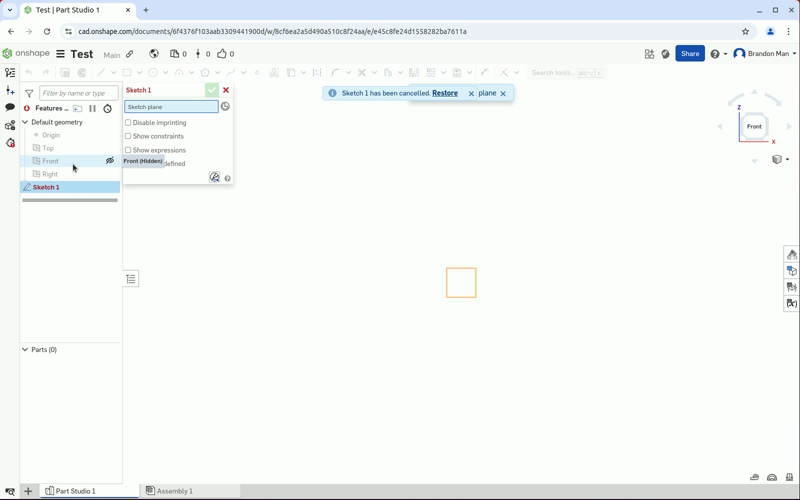
click(73, 163)
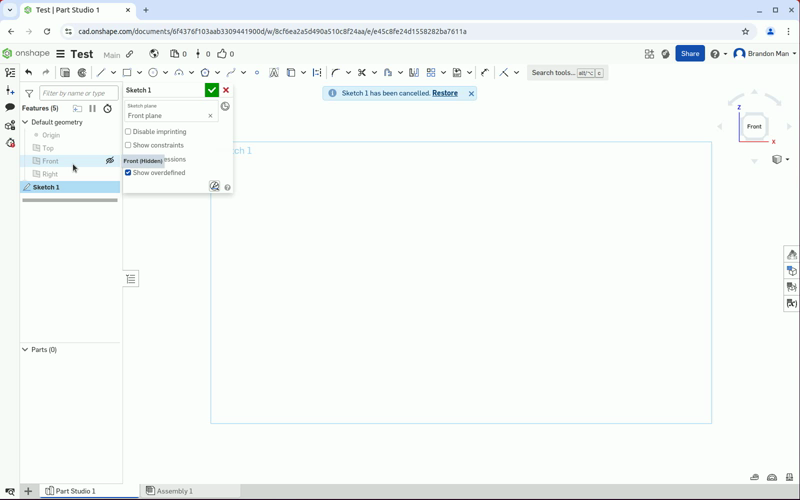
mouse_move(73, 352)
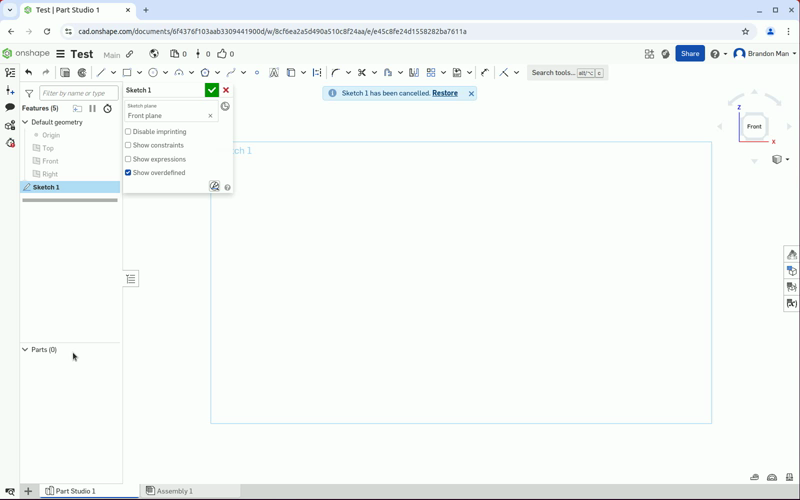
key(y)
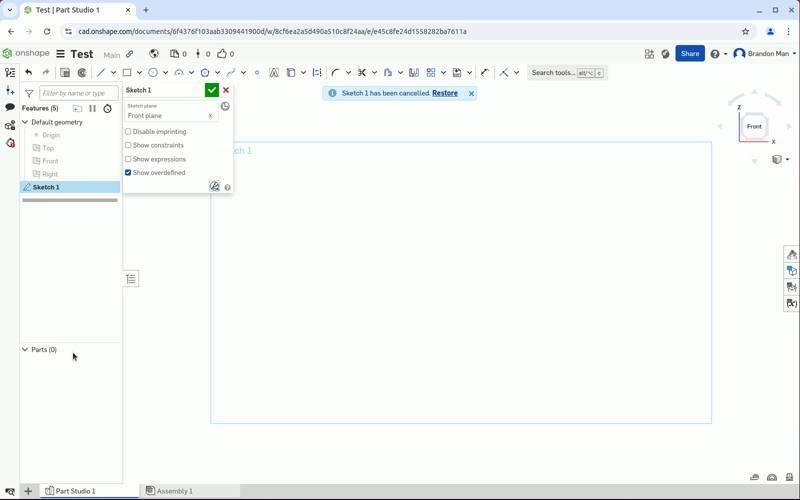
key(l)
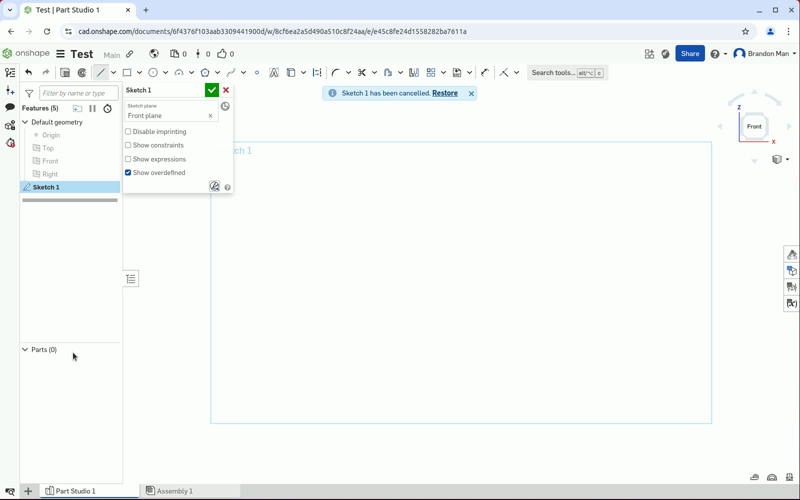
key_down(shift)
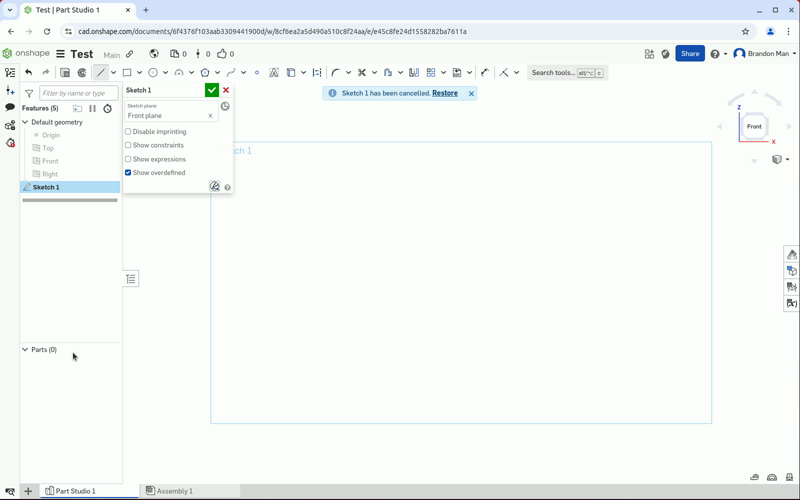
mouse_move(460, 282)
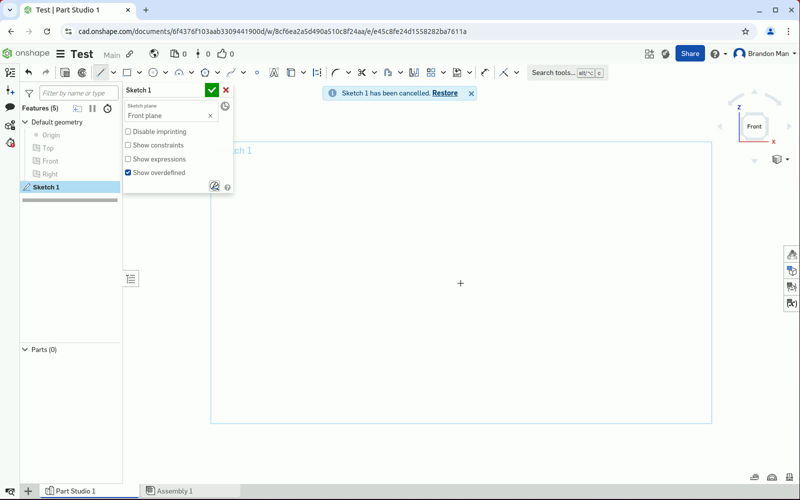
click(460, 282)
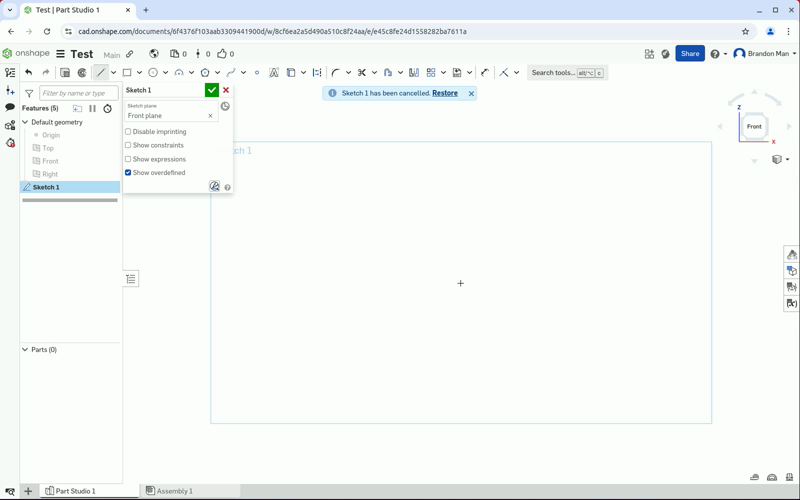
key_up(shift)
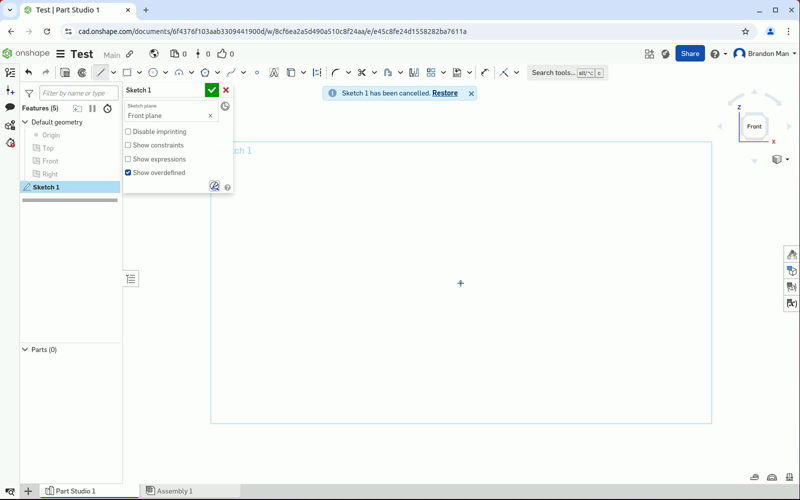
key_down(shift)
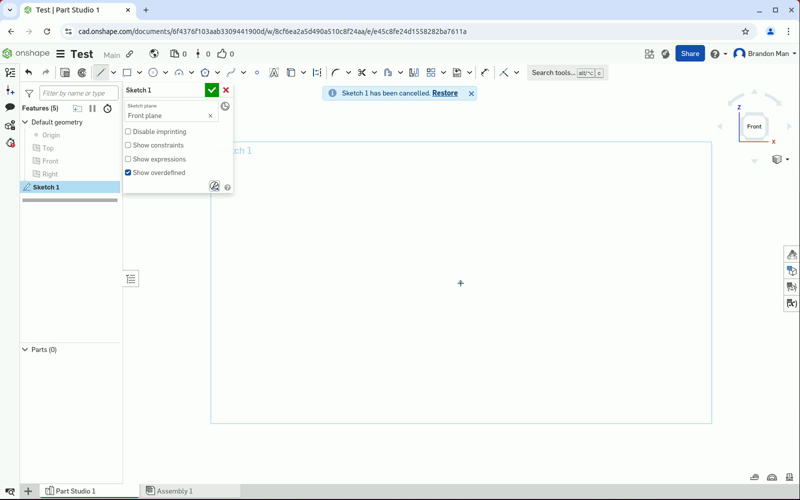
mouse_move(573, 282)
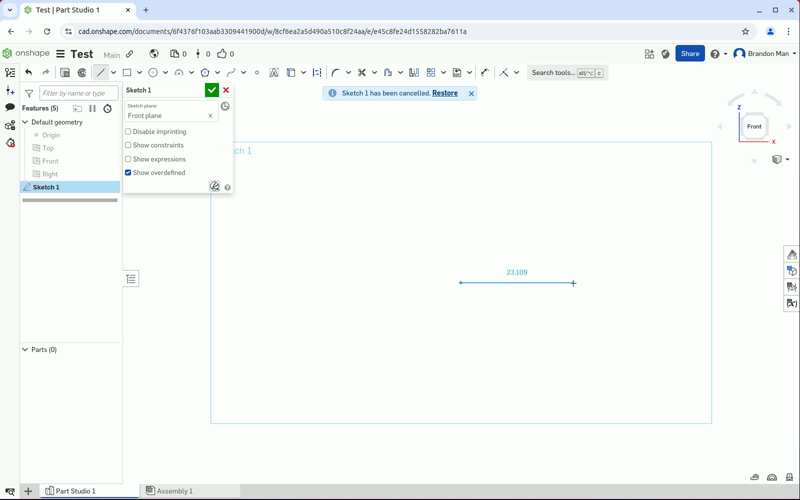
click(573, 282)
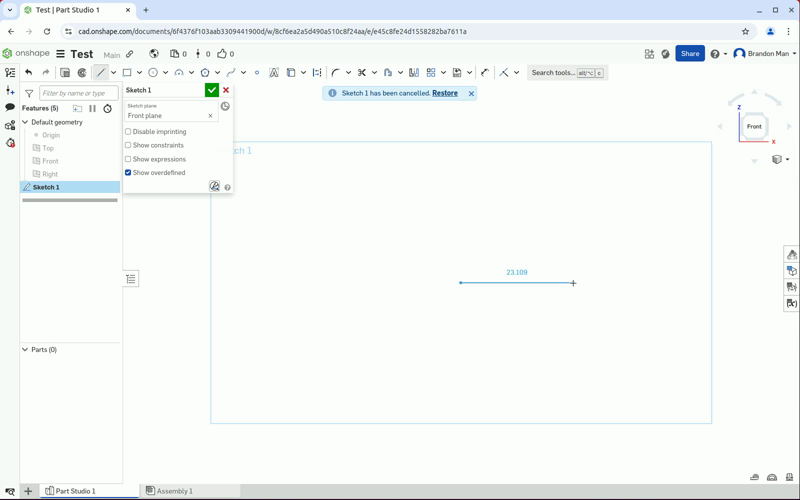
key_up(shift)
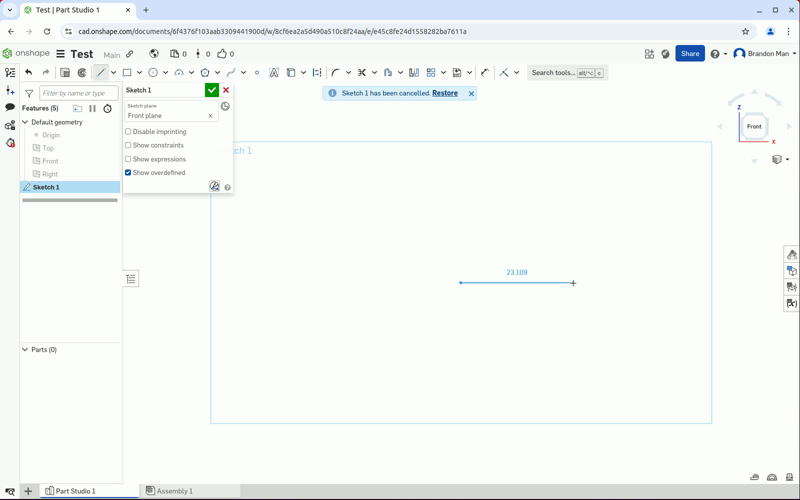
key_down(shift)
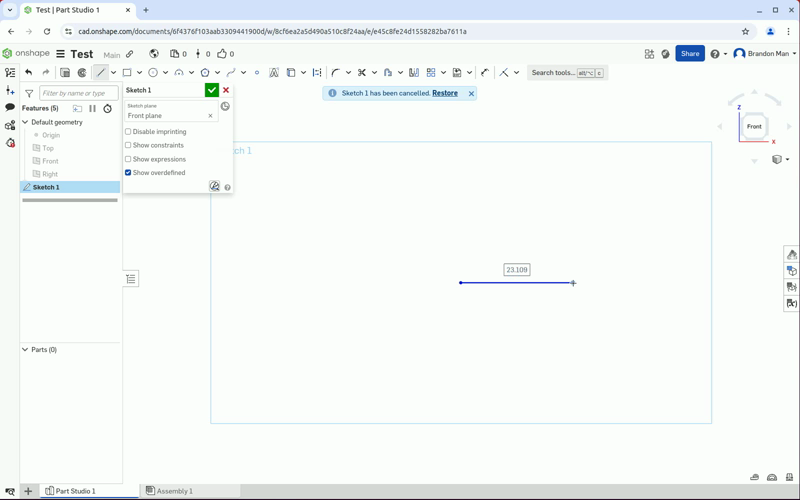
mouse_move(589, 282)
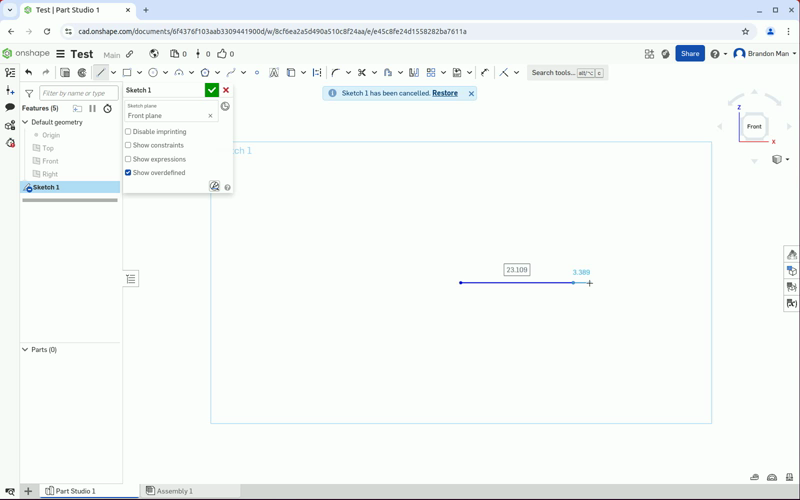
mouse_move(573, 245)
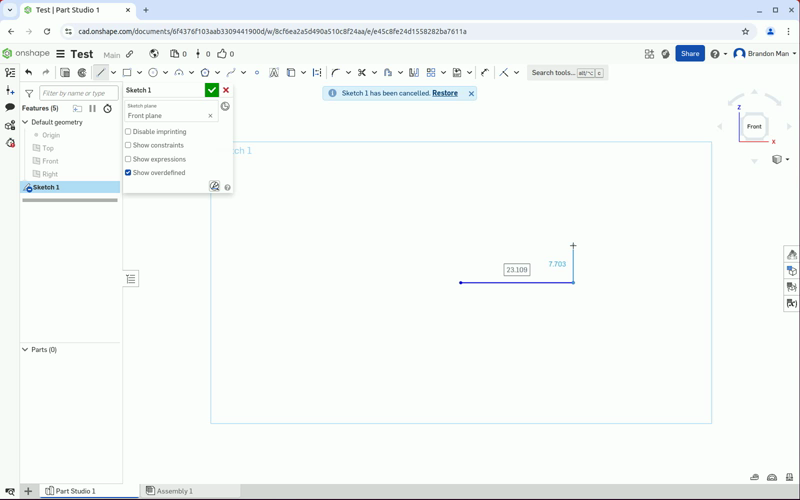
click(573, 245)
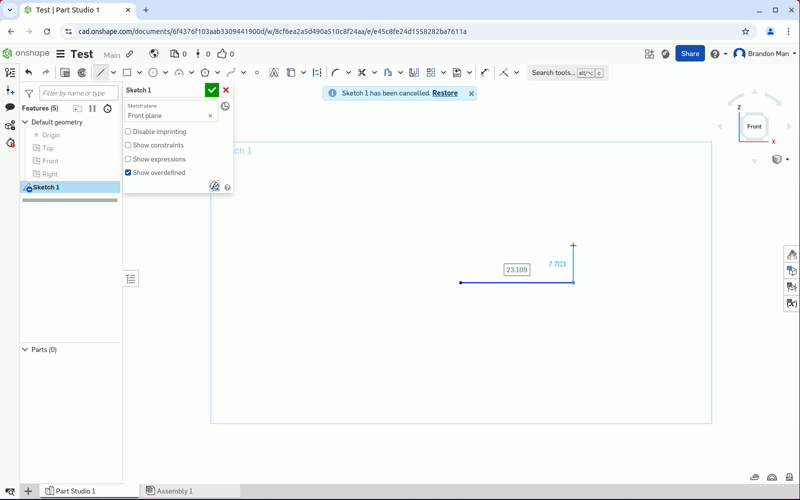
key_up(shift)
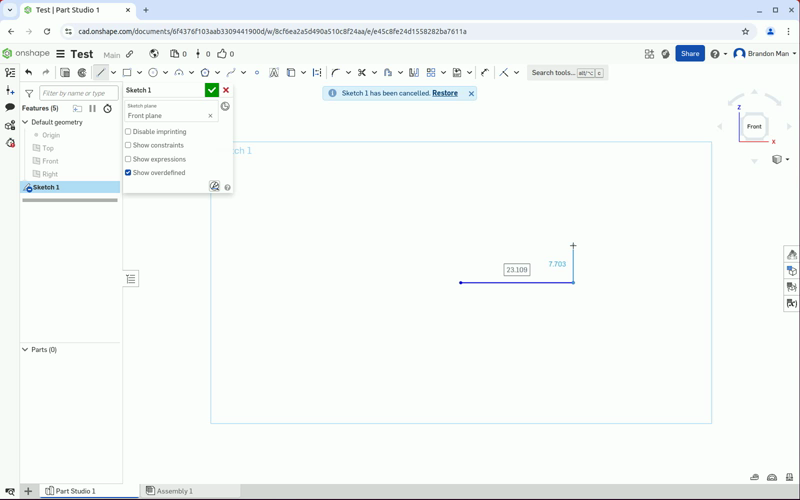
key_down(shift)
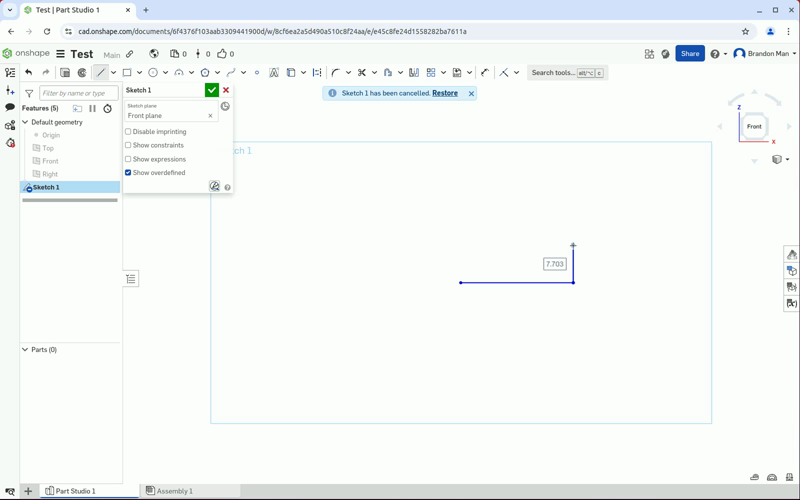
mouse_move(460, 245)
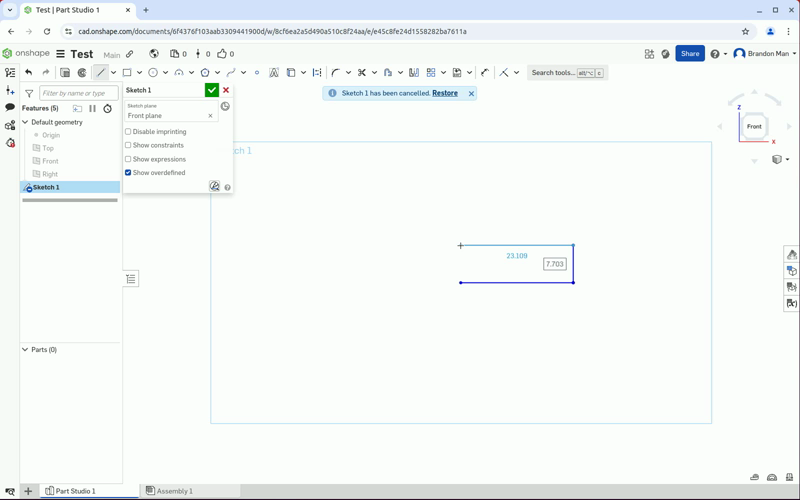
click(460, 245)
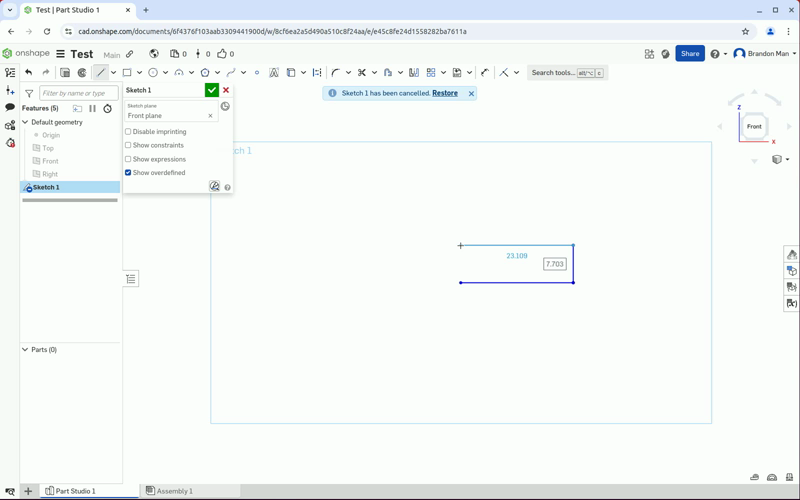
key_up(shift)
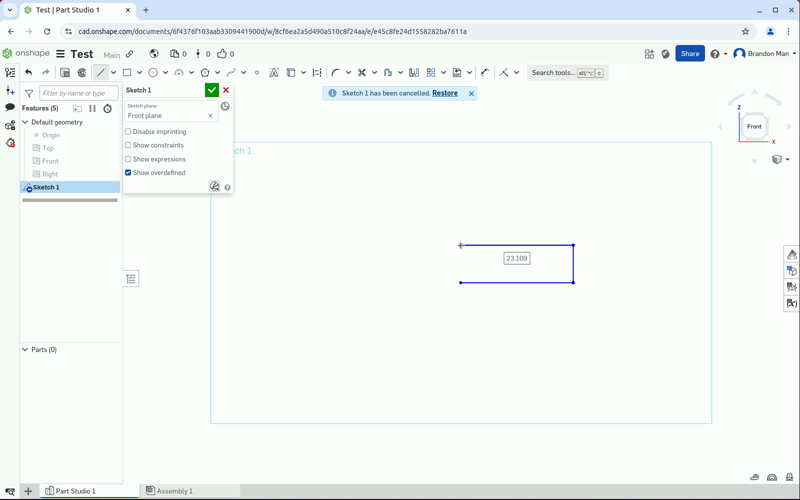
mouse_move(490, 245)
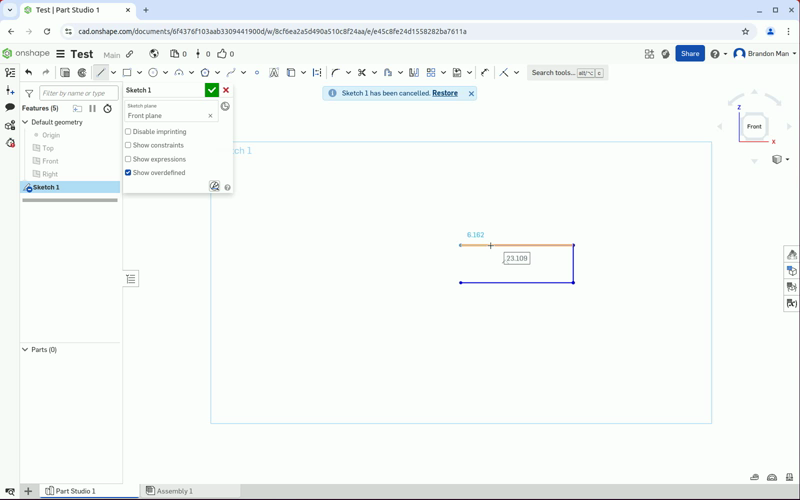
key_down(shift)
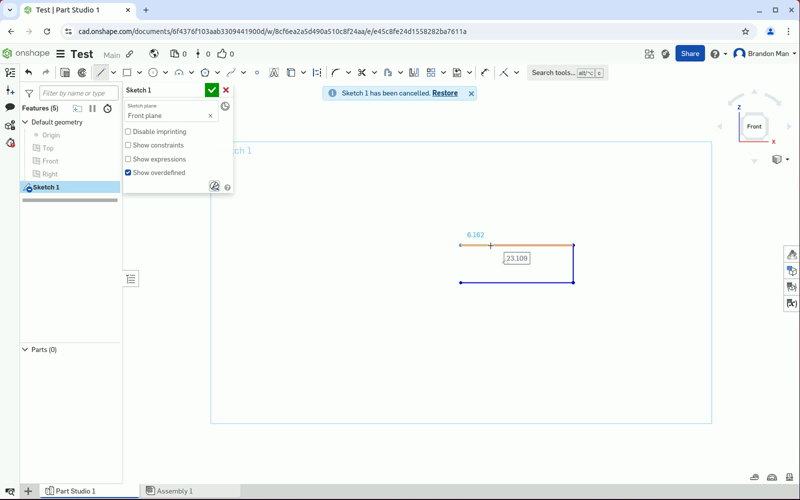
mouse_move(460, 282)
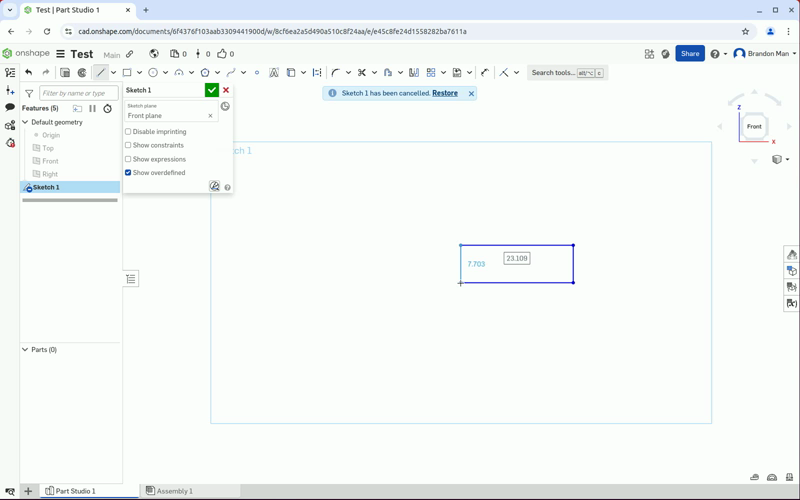
key_up(shift)
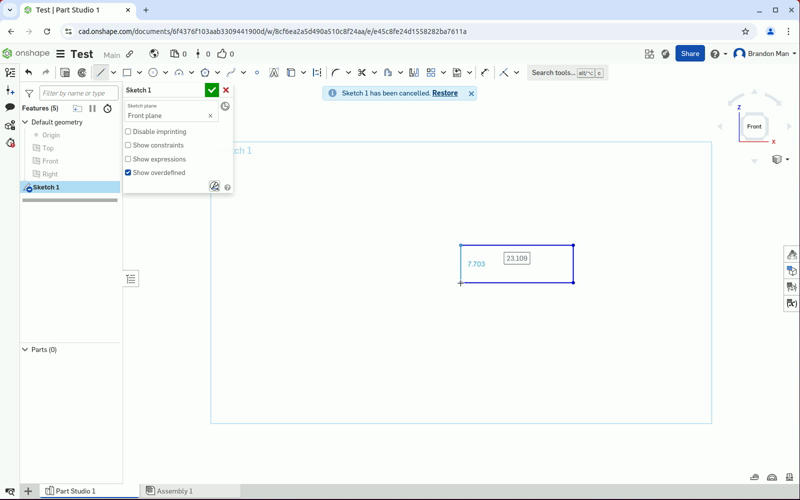
click(460, 282)
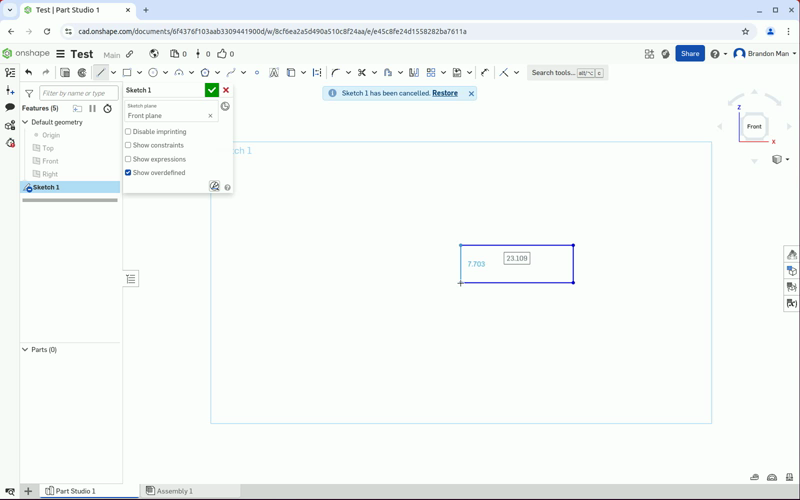
key(esc)
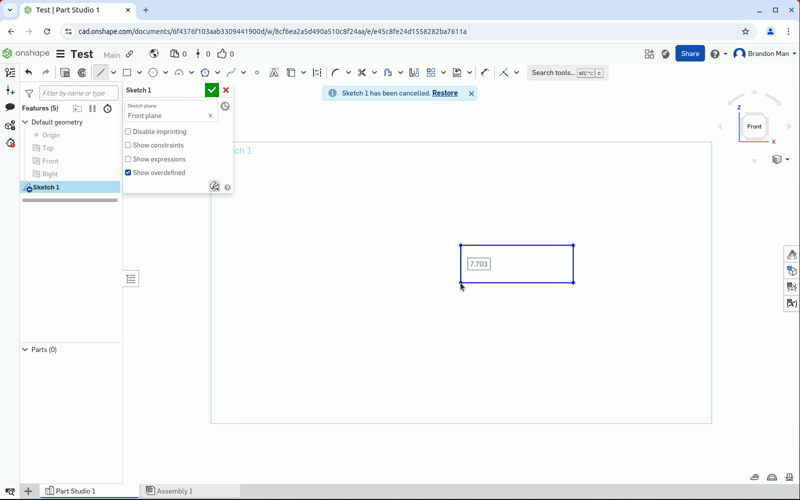
mouse_move(521, 273)
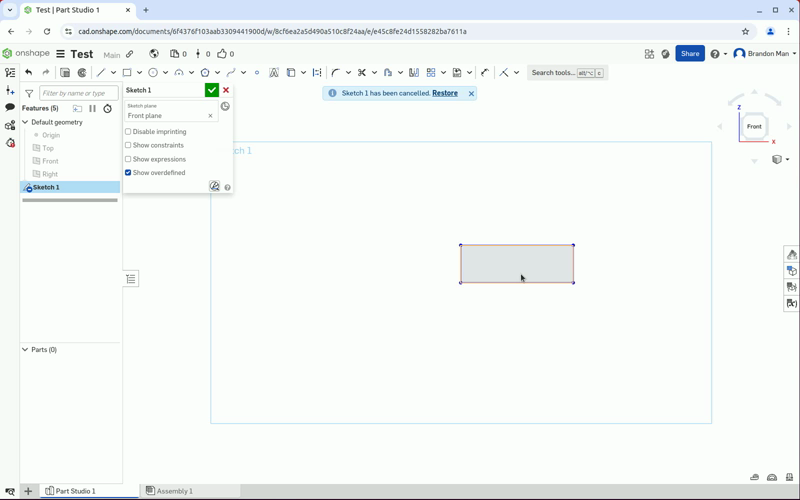
click(521, 273)
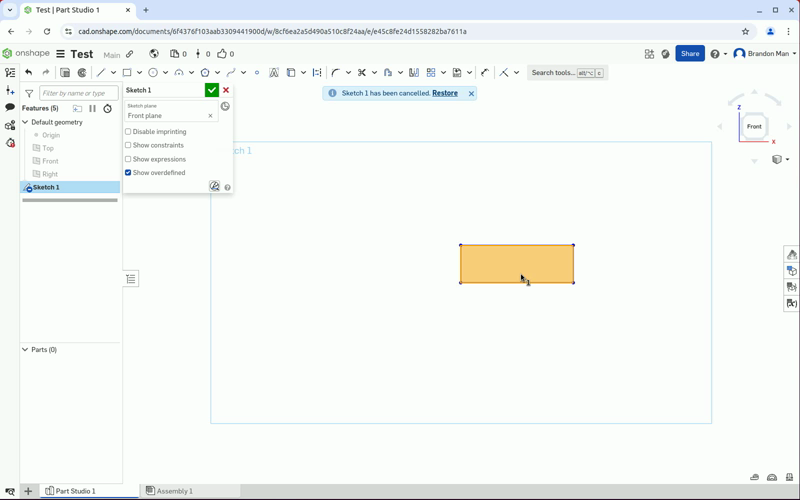
mouse_move(73, 352)
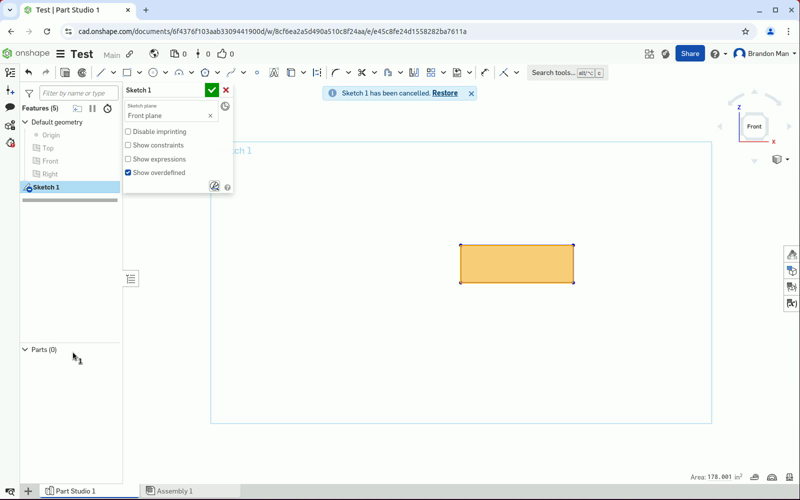
key(shift+y)
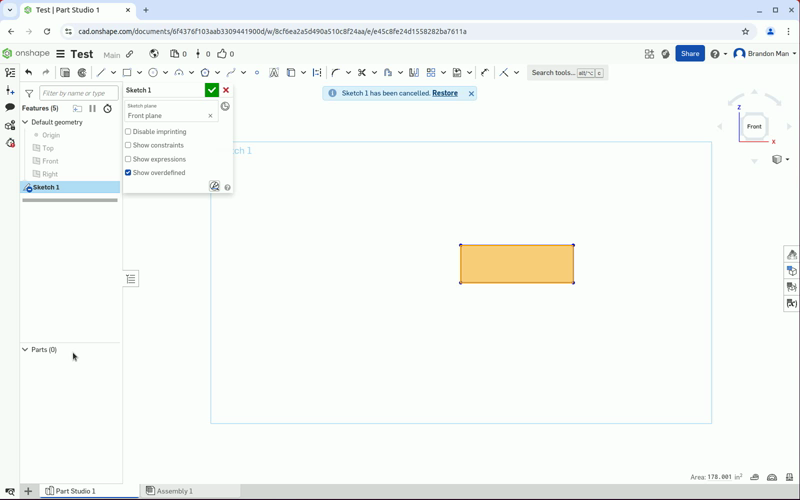
key(shift+e)
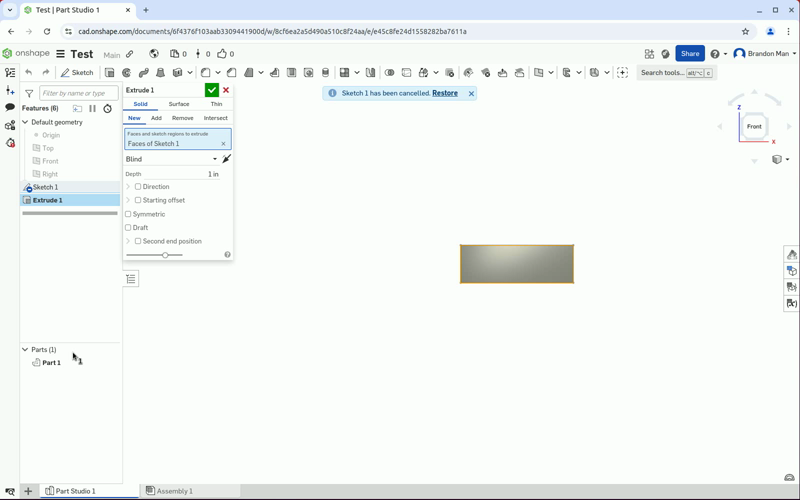
mouse_move(143, 106)
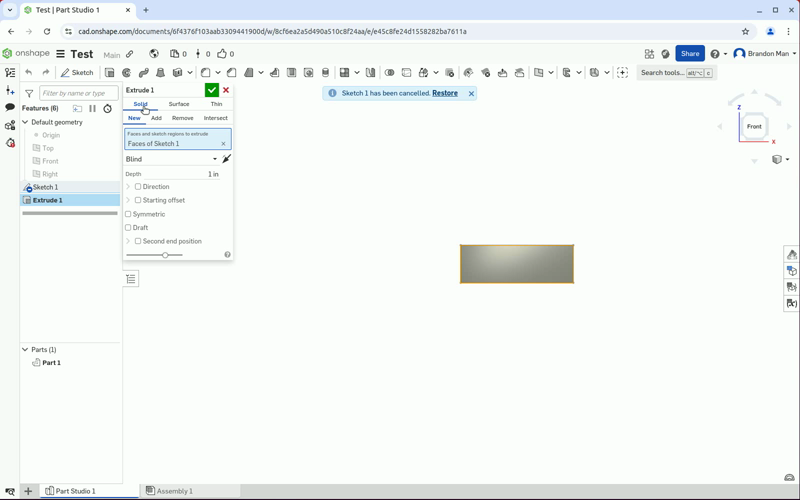
click(143, 106)
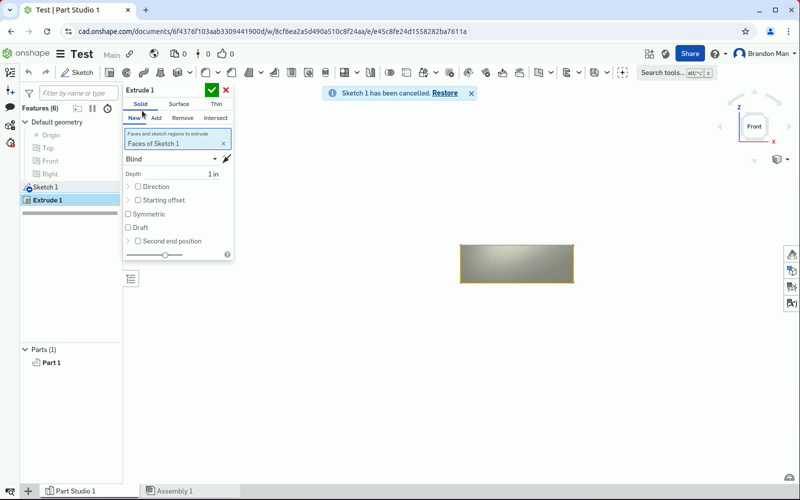
mouse_move(137, 120)
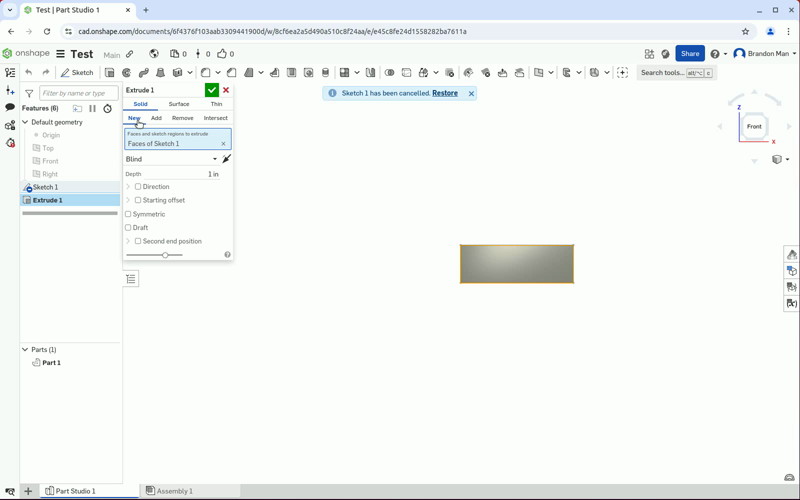
click(137, 120)
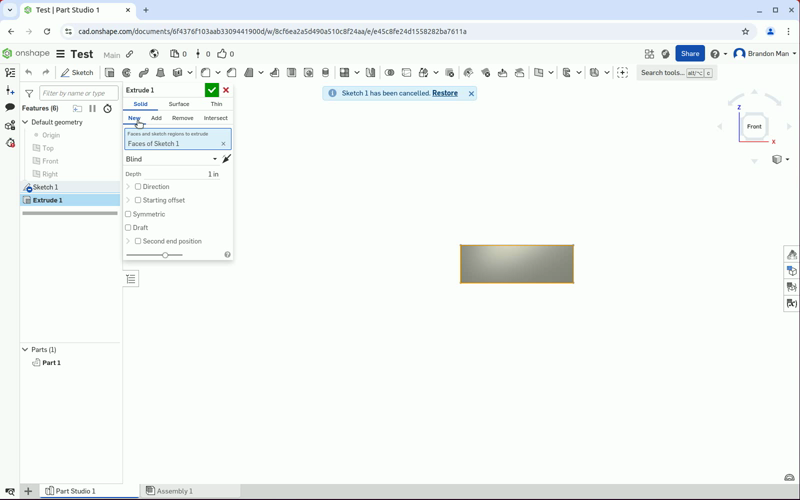
key(tab, 4)
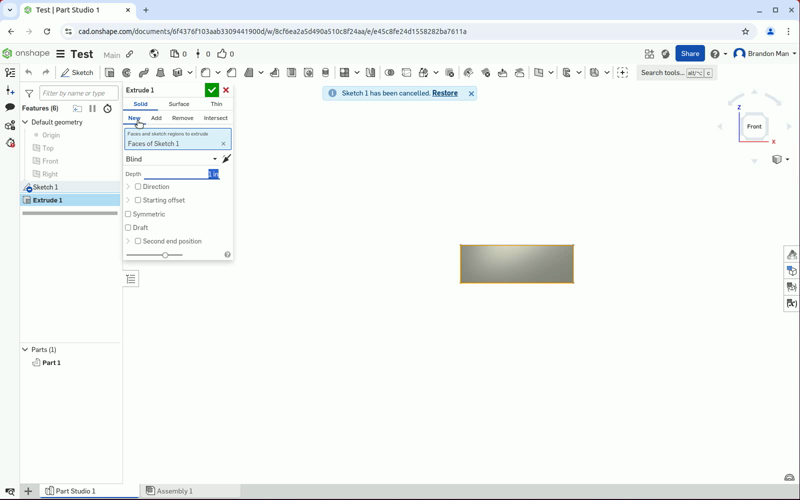
text(-11.554)
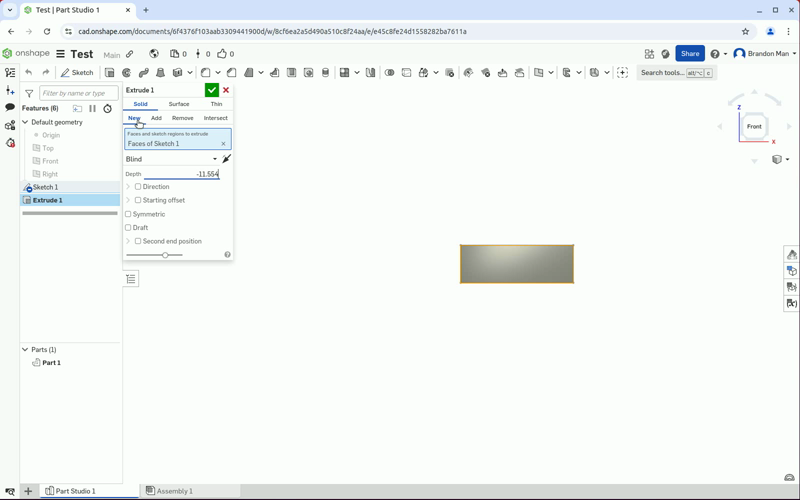
key(enter)
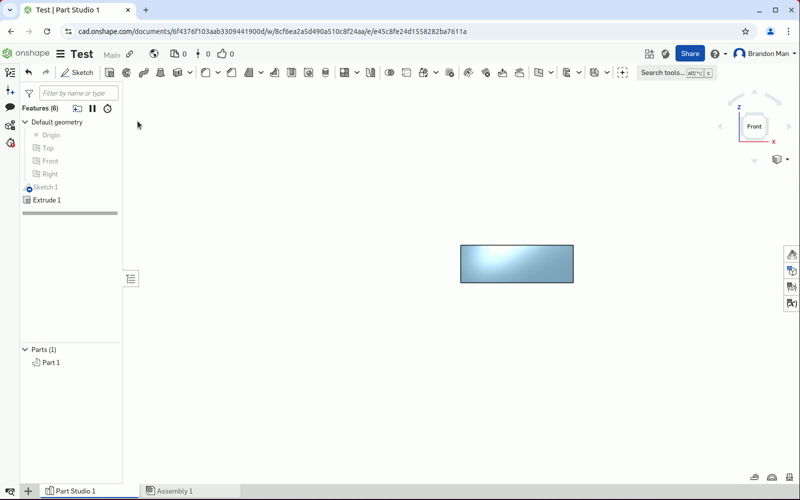
key(shift+h)
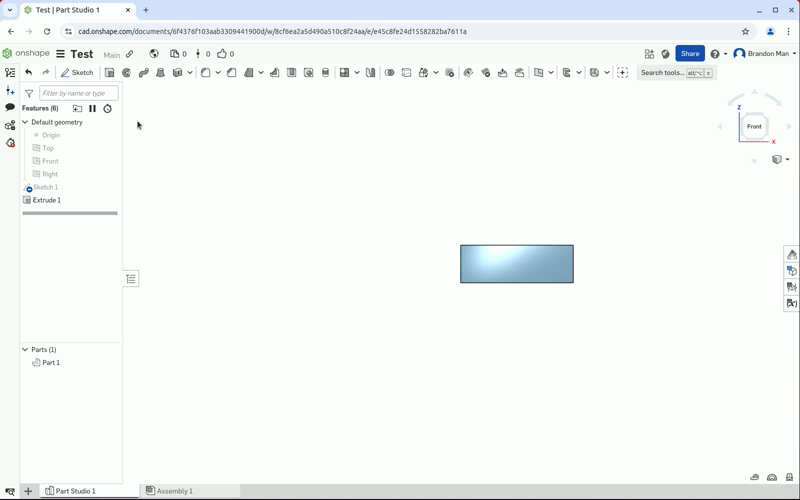
key(shift+h)
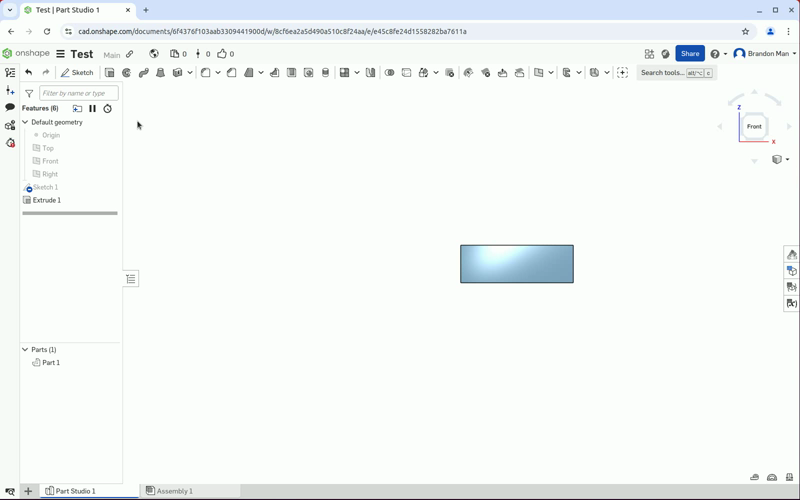
mouse_move(73, 189)
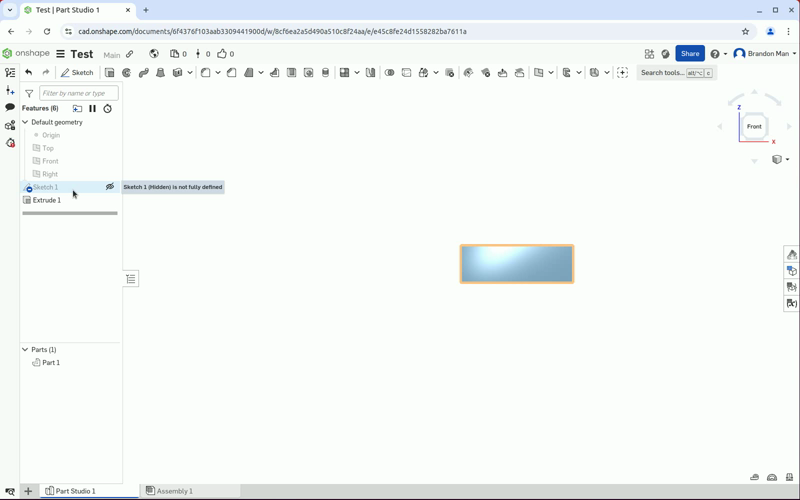
click(73, 189)
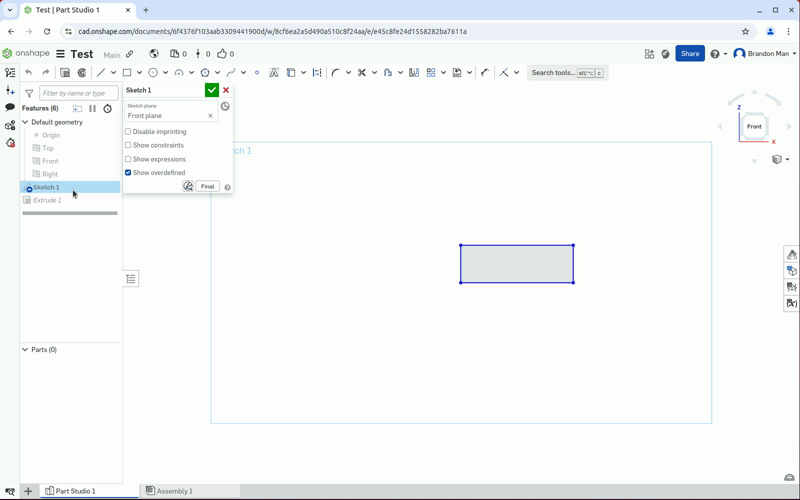
mouse_move(229, 92)
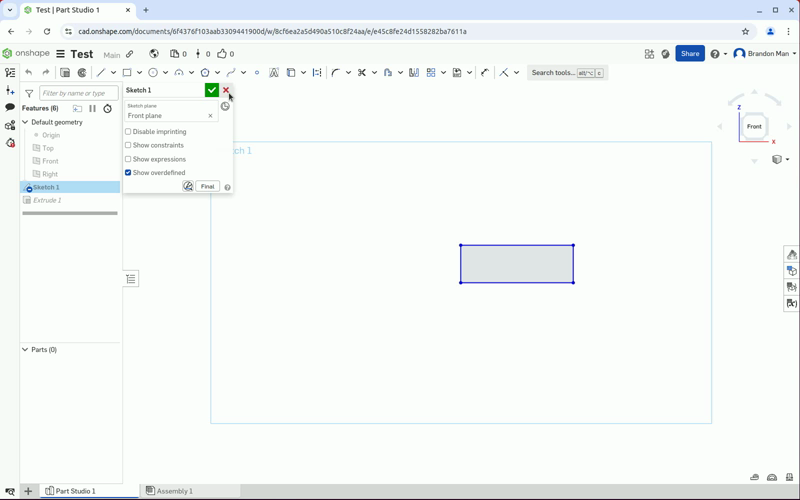
click(229, 92)
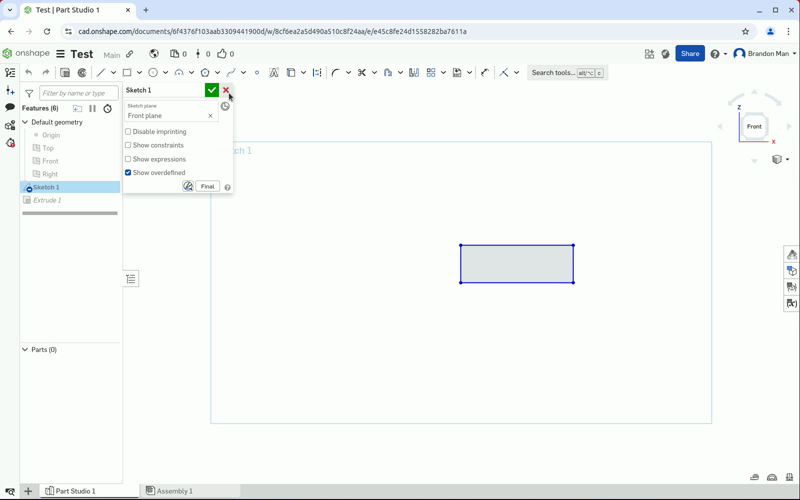
key(shift+s)
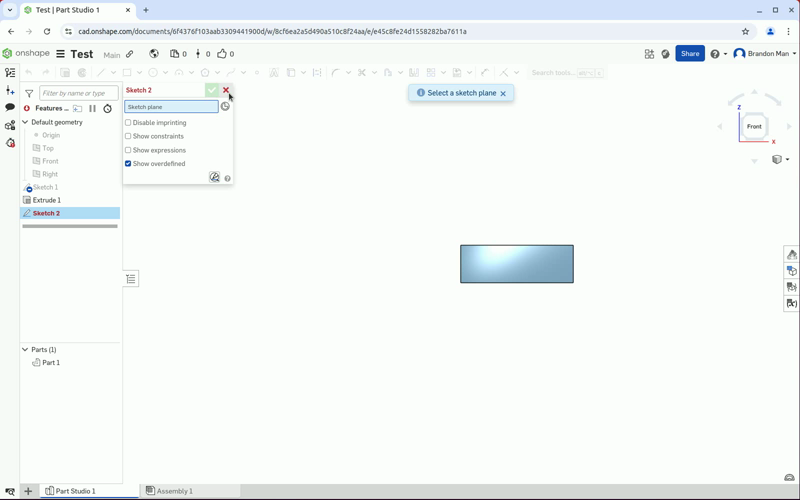
mouse_move(73, 163)
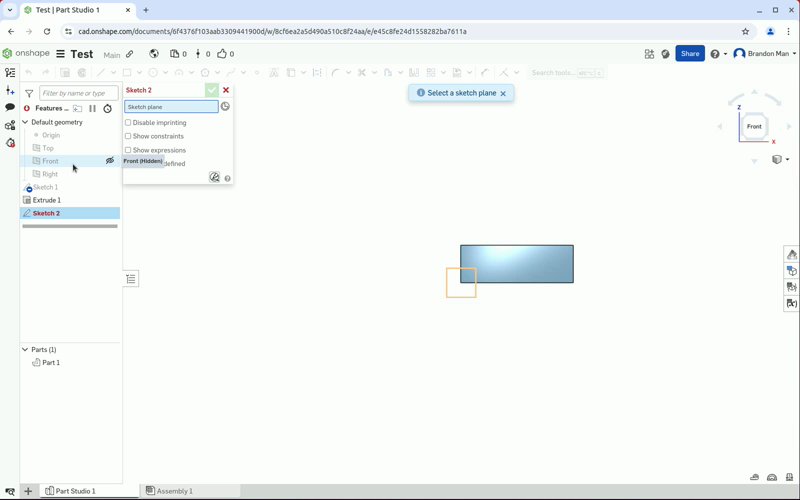
click(73, 163)
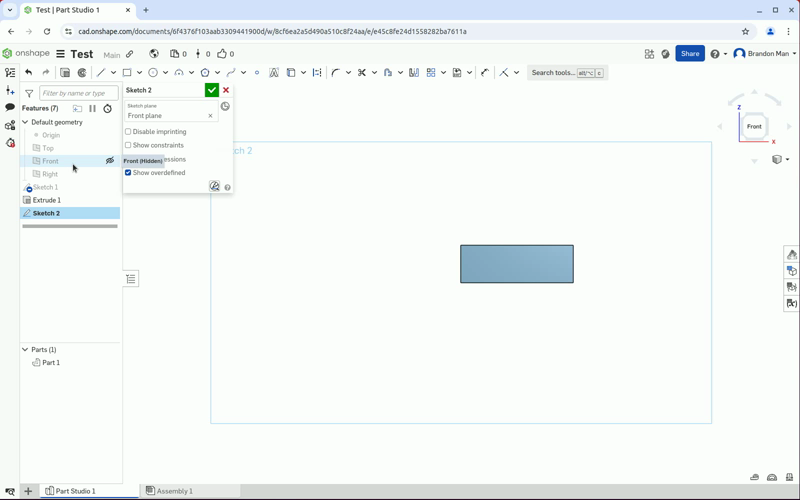
mouse_move(73, 352)
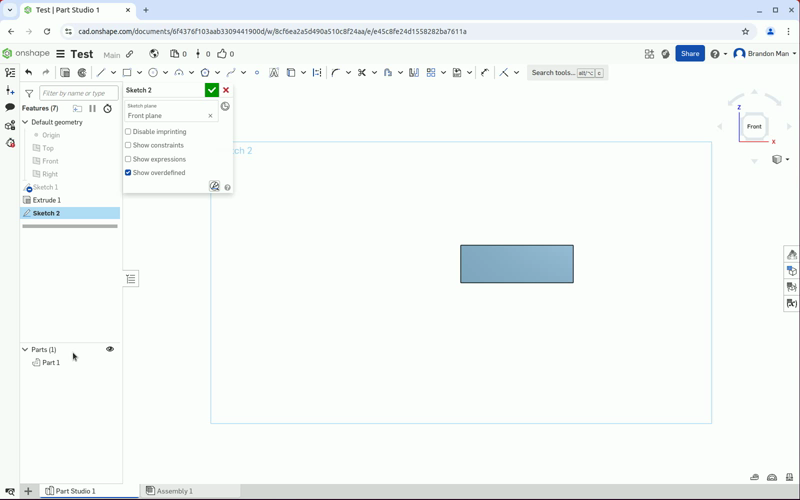
key(y)
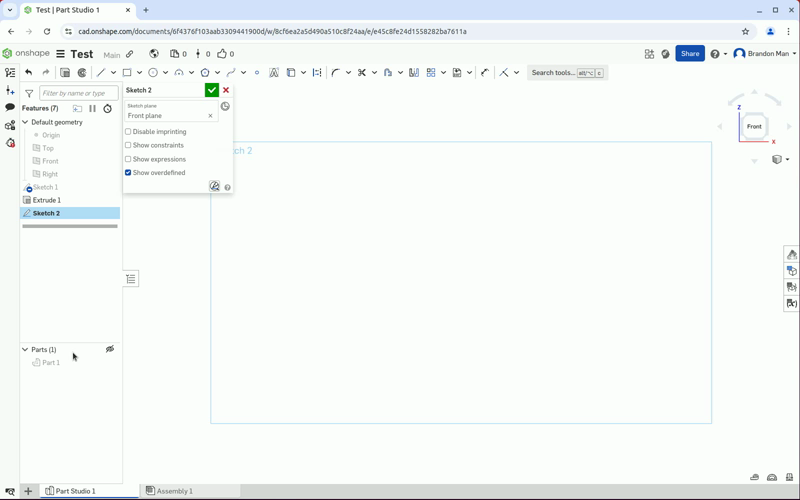
key(l)
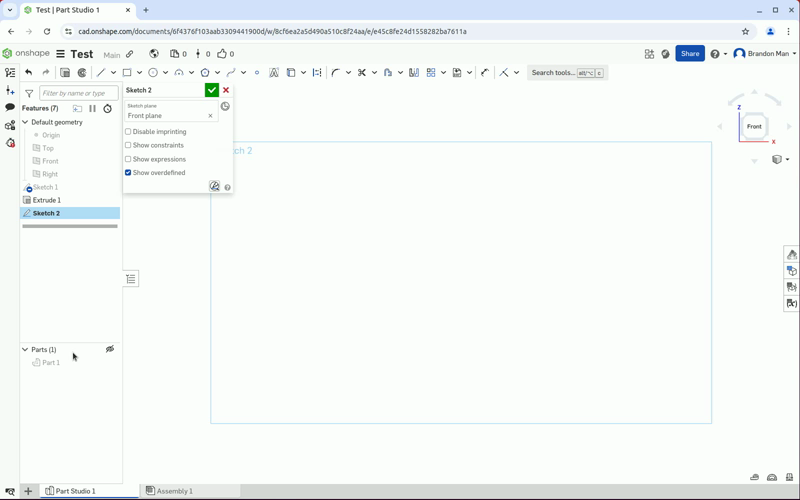
key_down(shift)
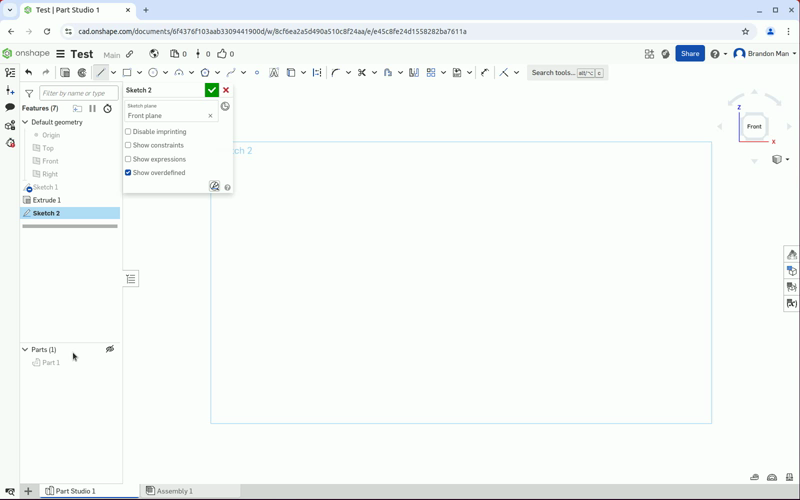
mouse_move(479, 264)
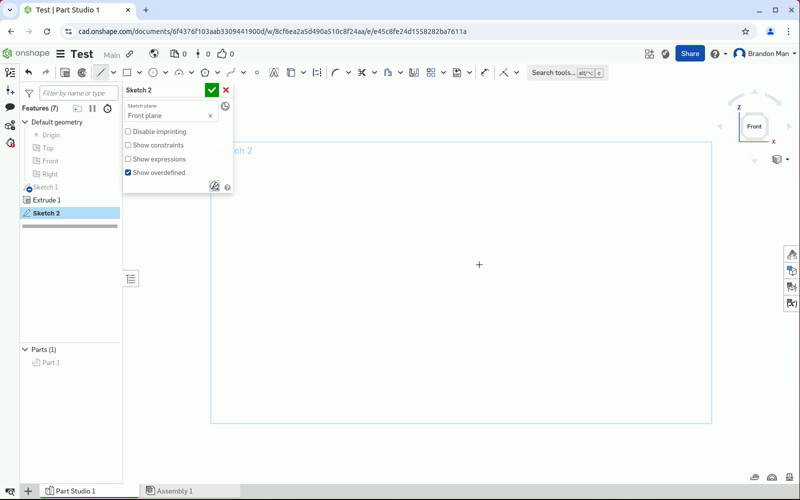
click(479, 264)
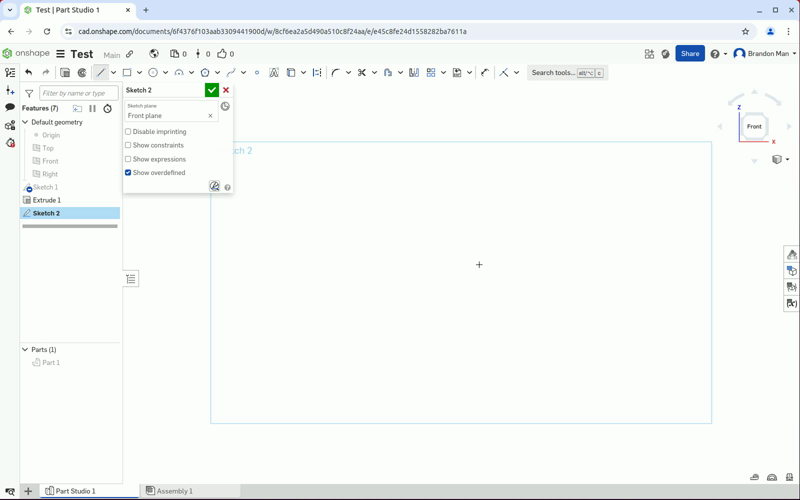
key_up(shift)
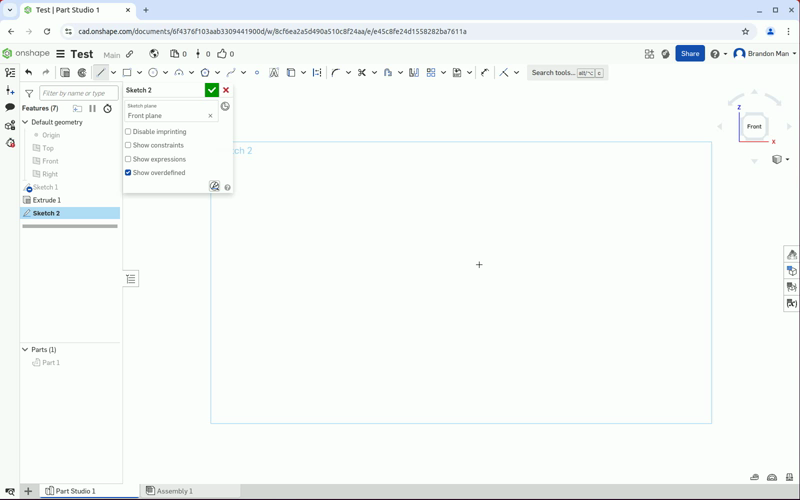
key_down(shift)
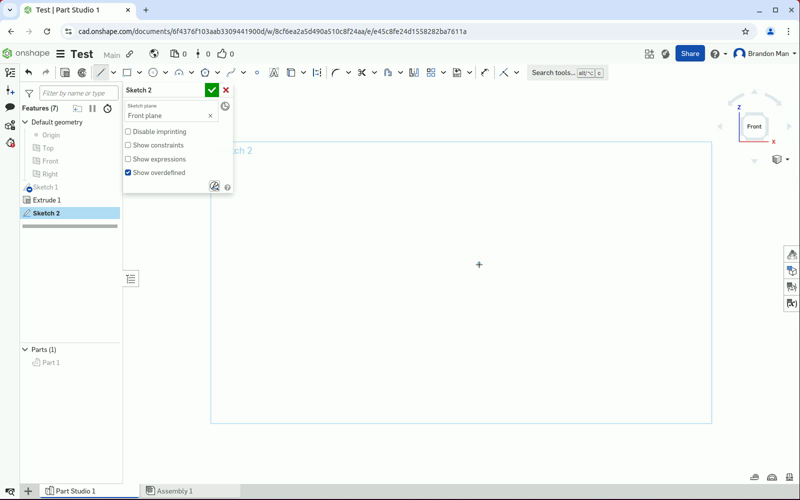
mouse_move(509, 264)
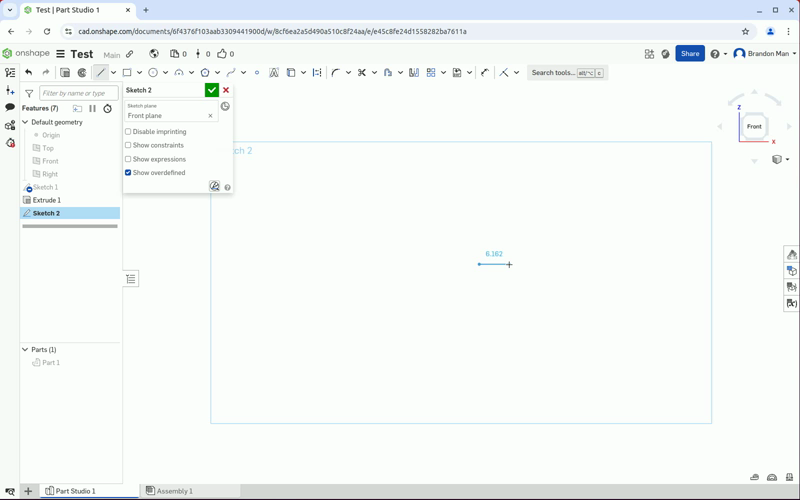
mouse_move(517, 264)
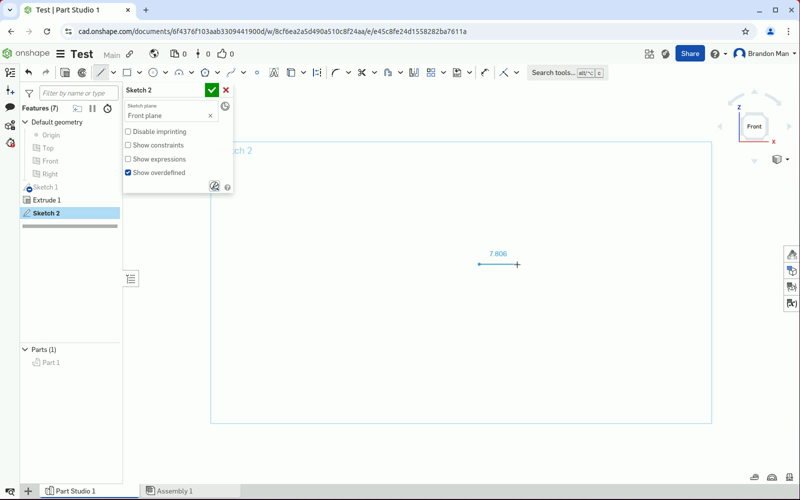
click(517, 264)
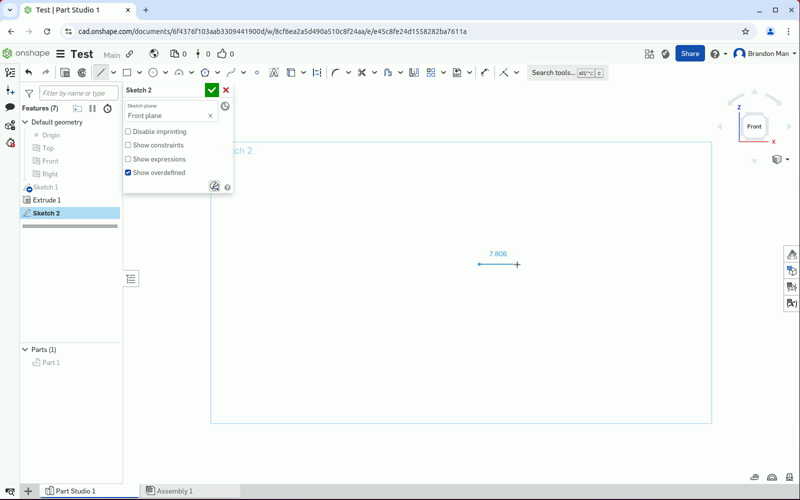
key_up(shift)
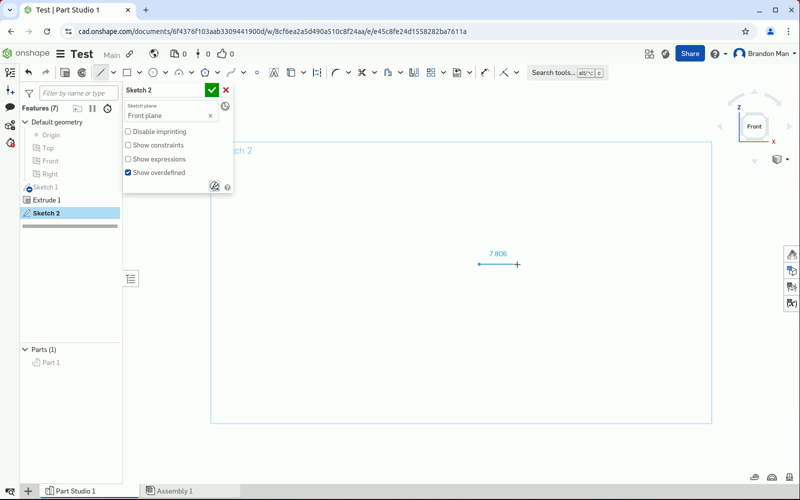
key_down(shift)
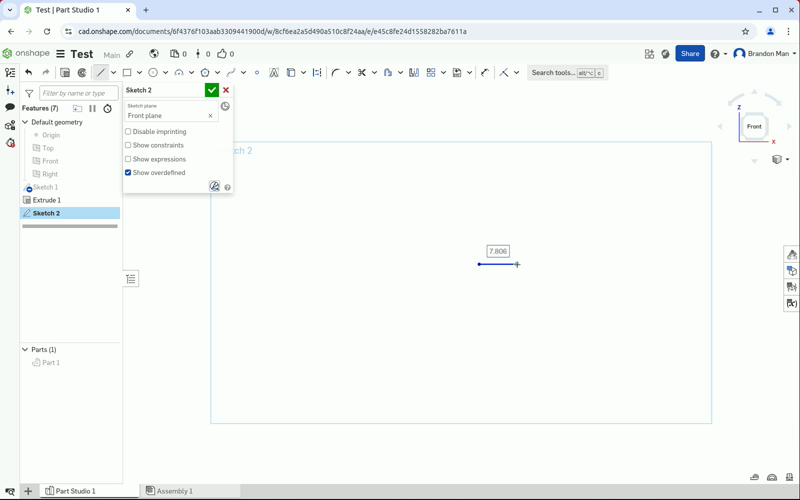
mouse_move(547, 264)
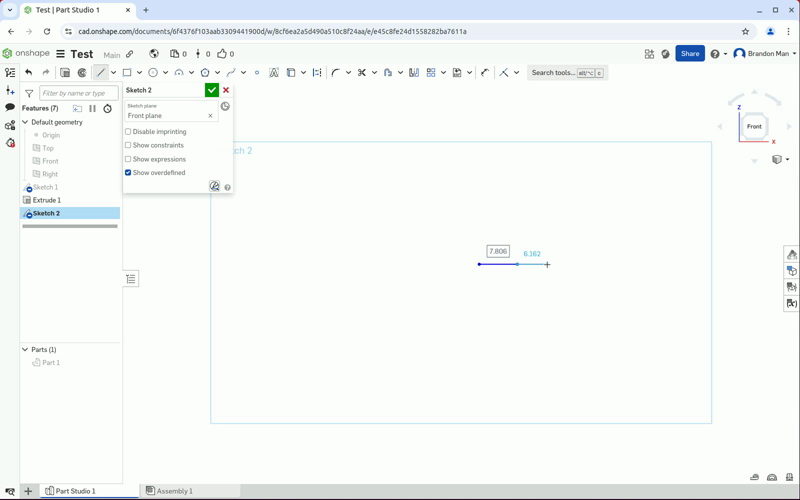
mouse_move(517, 282)
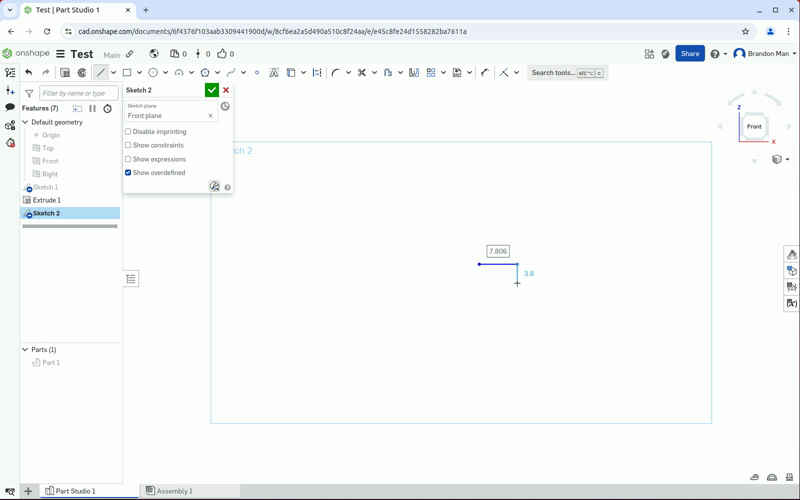
click(517, 282)
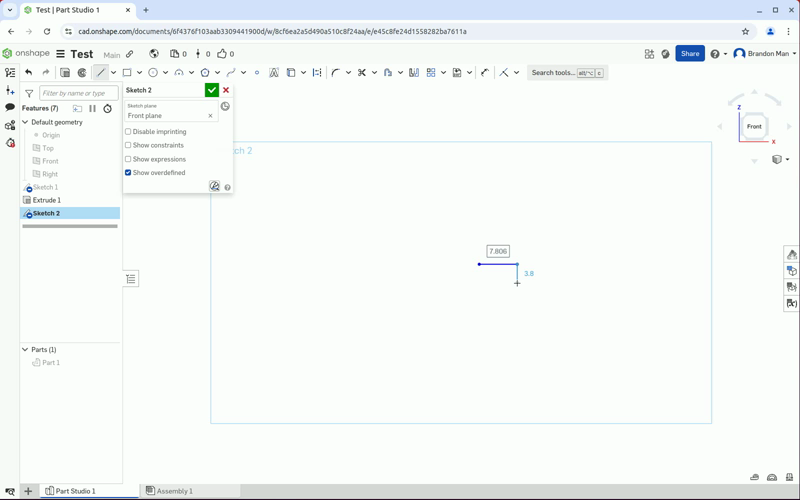
key_up(shift)
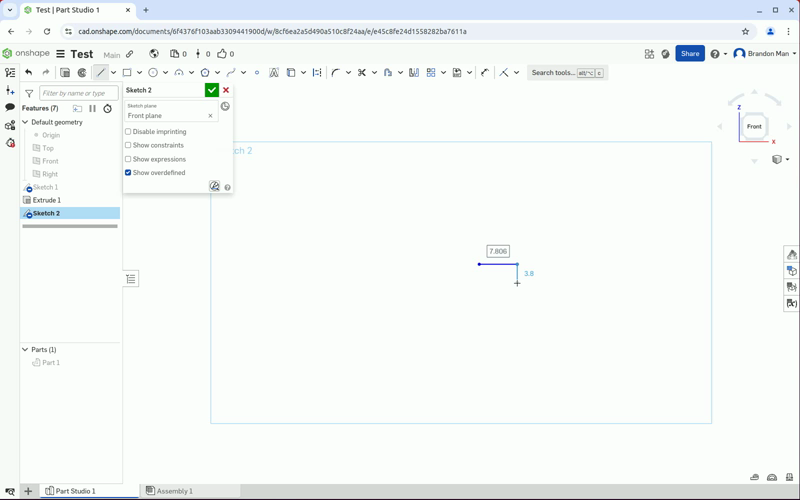
key_down(shift)
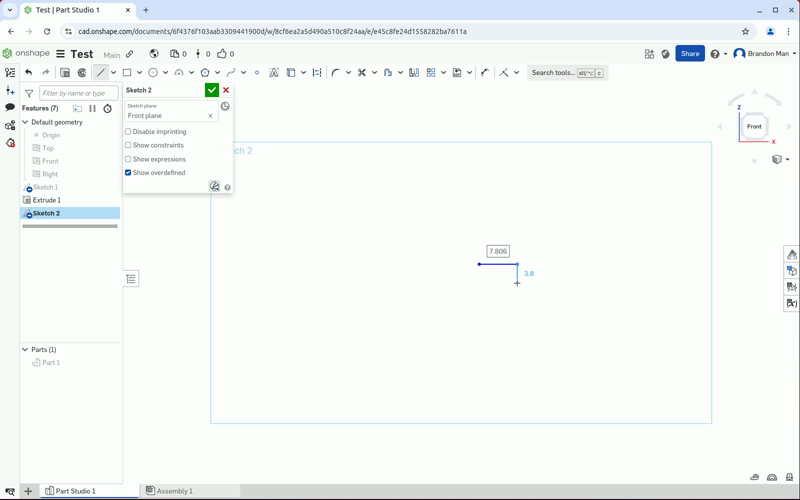
mouse_move(547, 282)
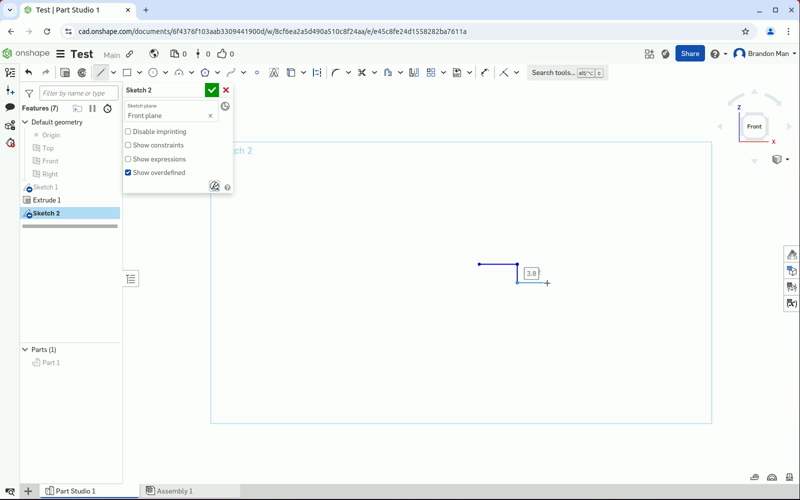
mouse_move(573, 282)
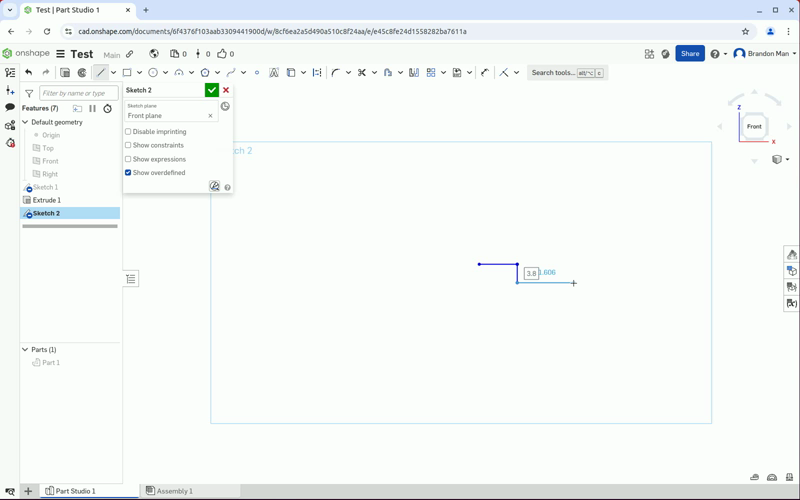
click(573, 282)
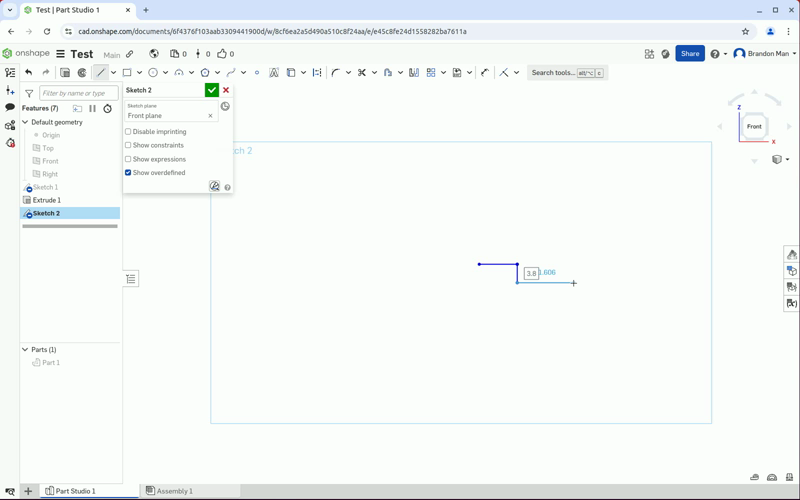
key_up(shift)
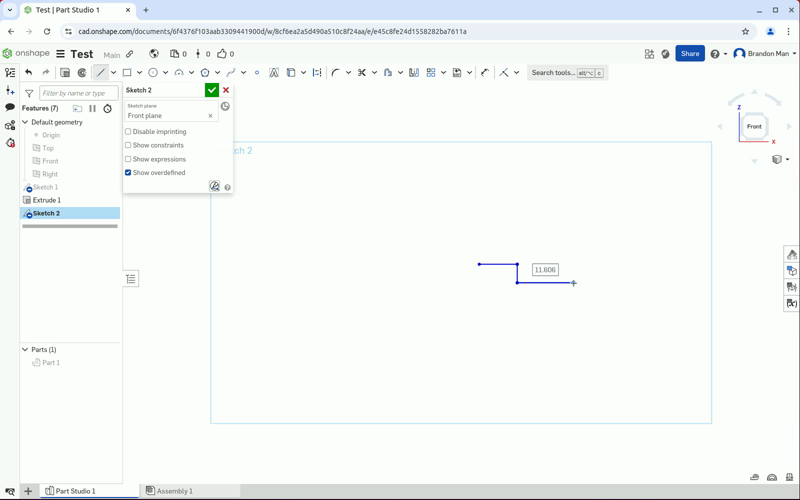
key_down(shift)
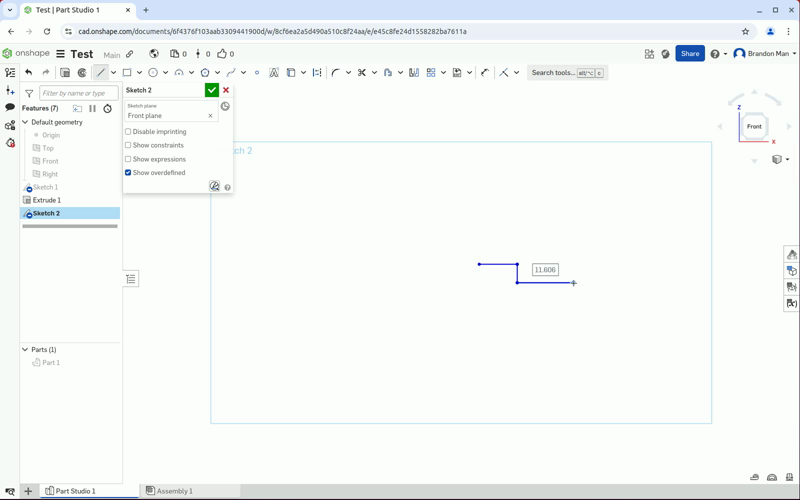
mouse_move(589, 282)
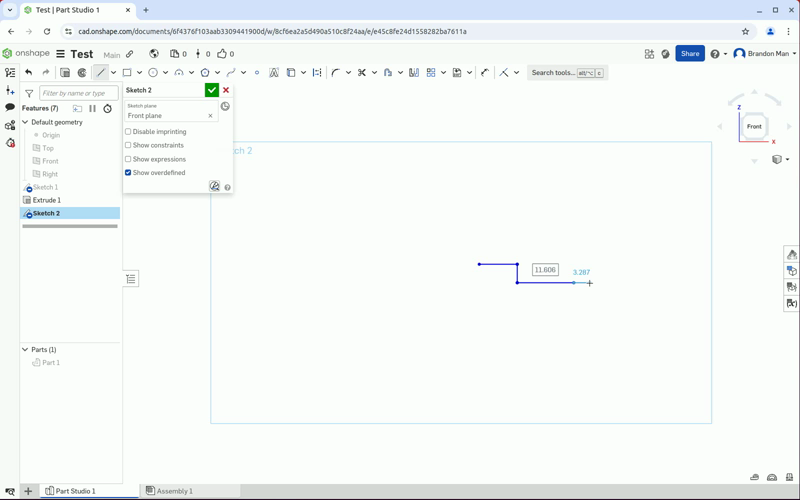
mouse_move(573, 245)
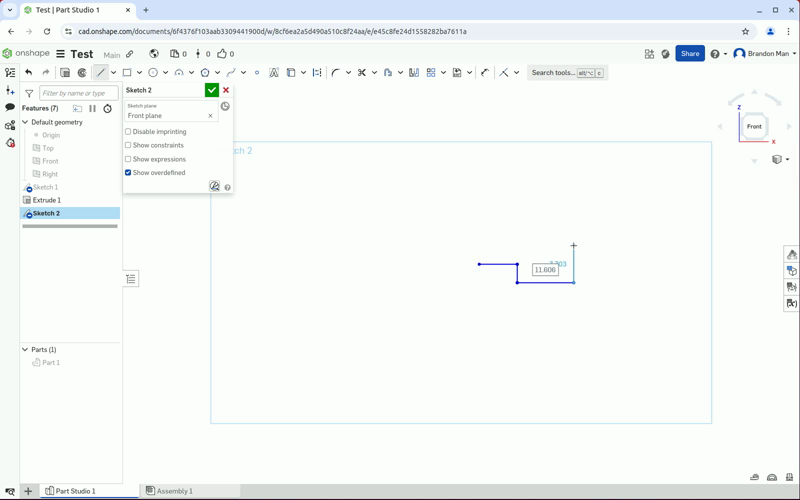
click(573, 245)
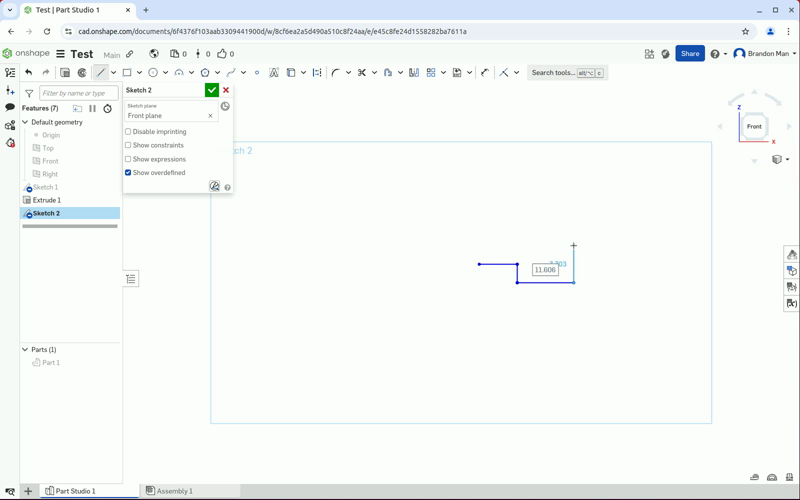
key_up(shift)
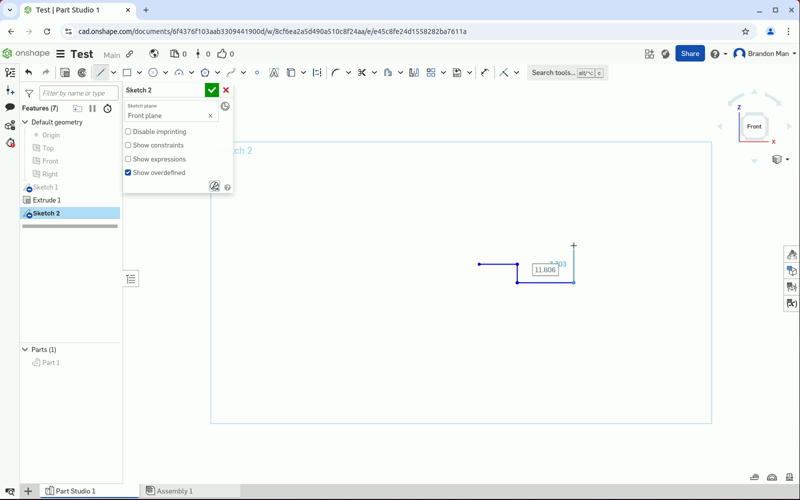
key_down(shift)
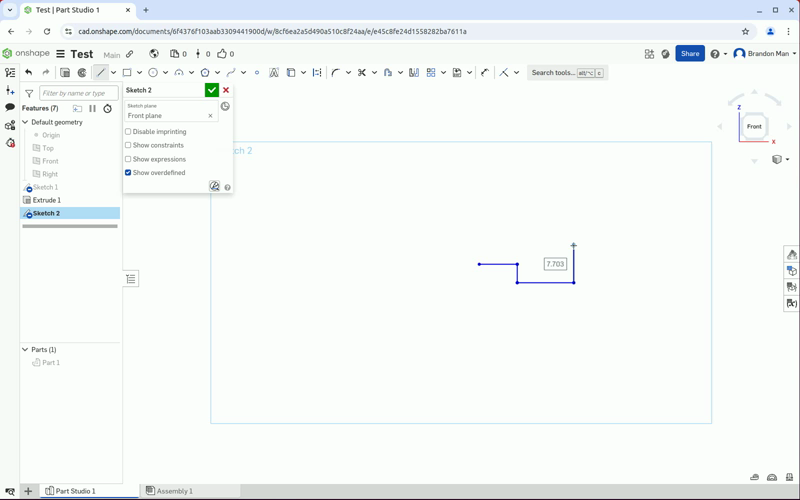
mouse_move(479, 245)
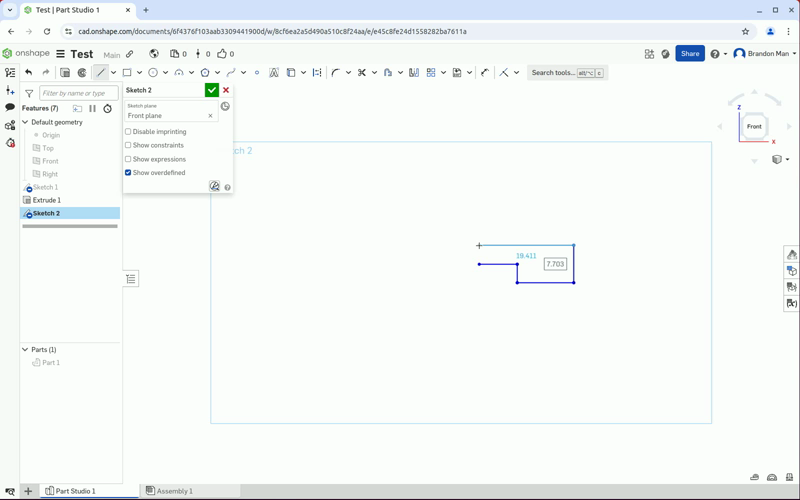
click(479, 245)
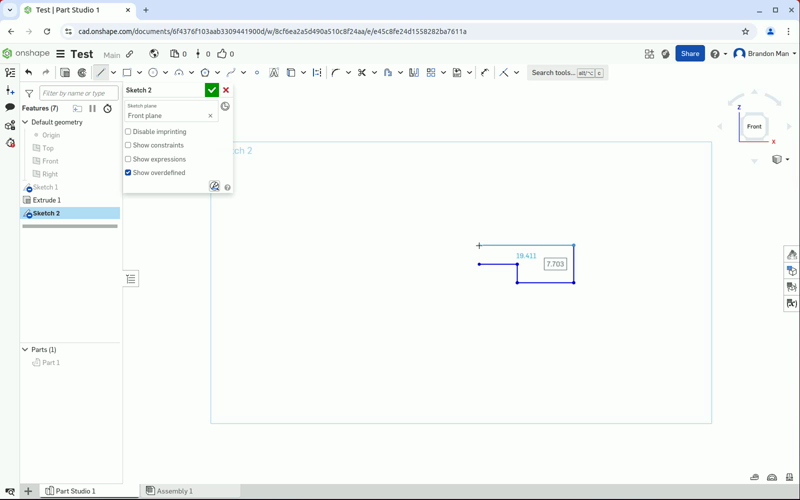
key_up(shift)
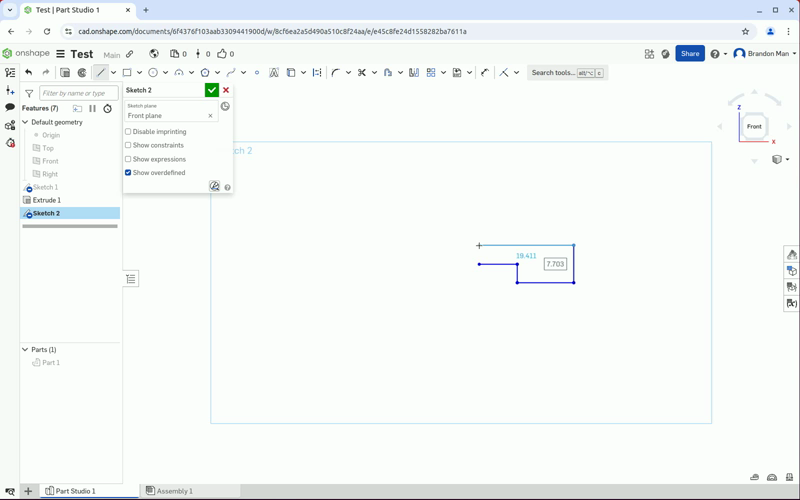
mouse_move(509, 245)
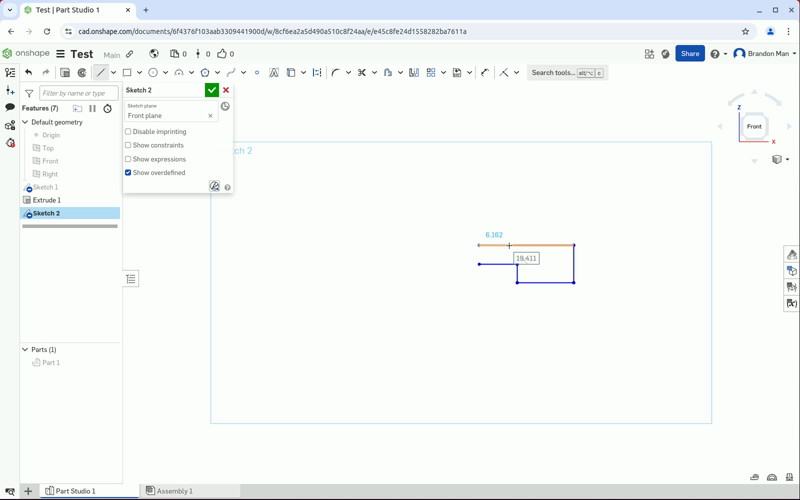
key_down(shift)
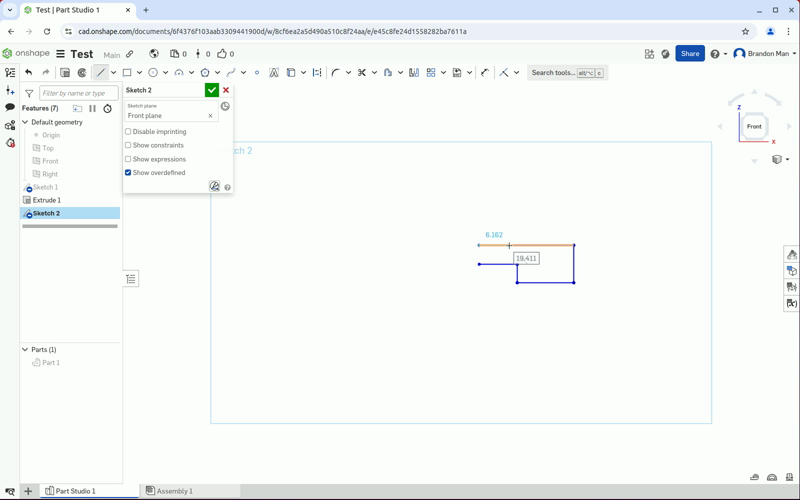
mouse_move(479, 264)
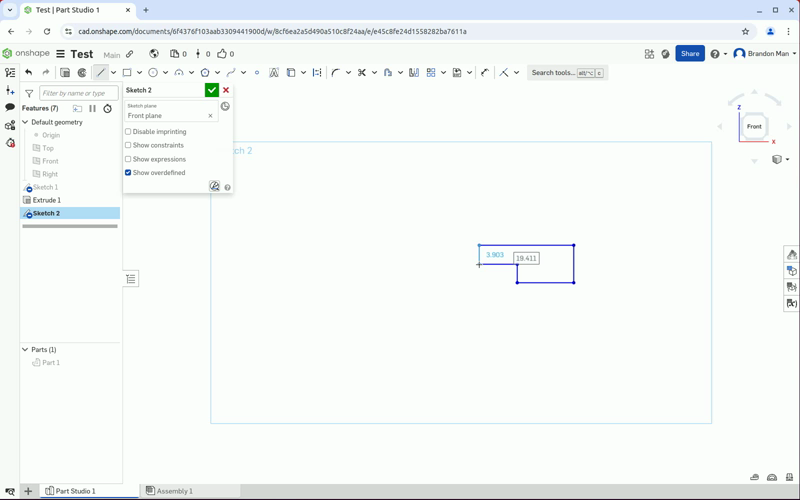
key_up(shift)
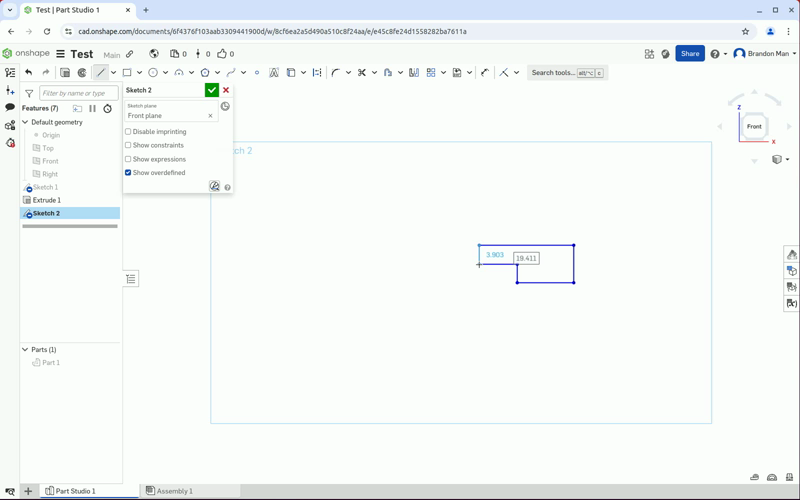
click(479, 264)
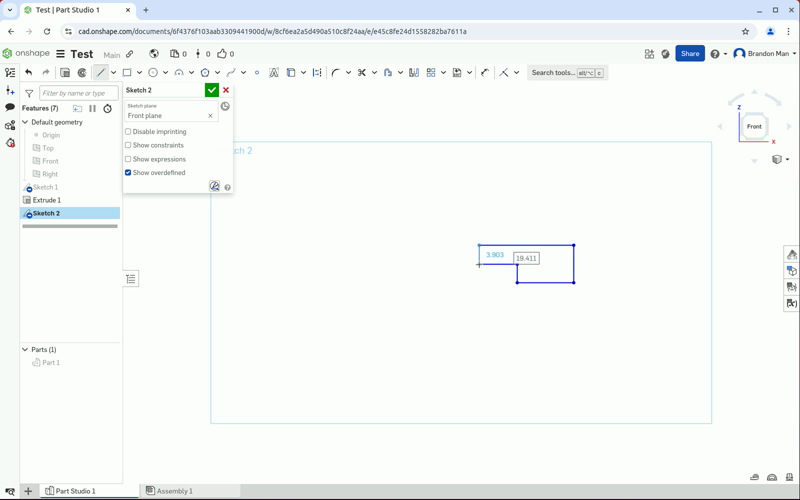
key(esc)
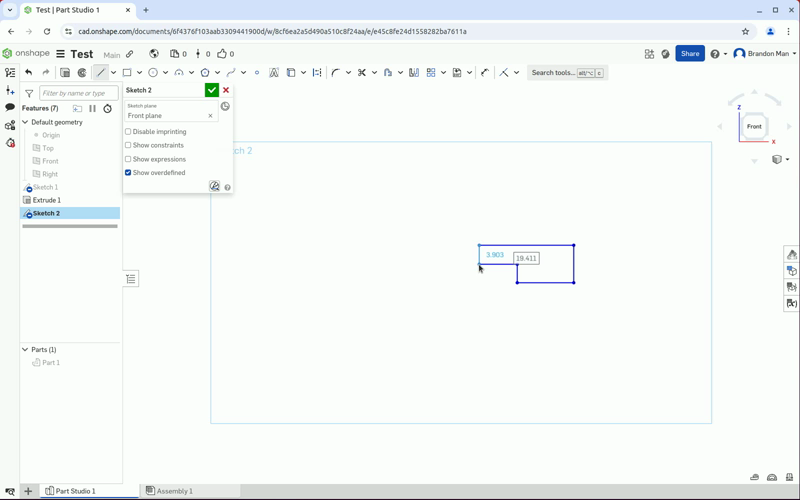
mouse_move(540, 275)
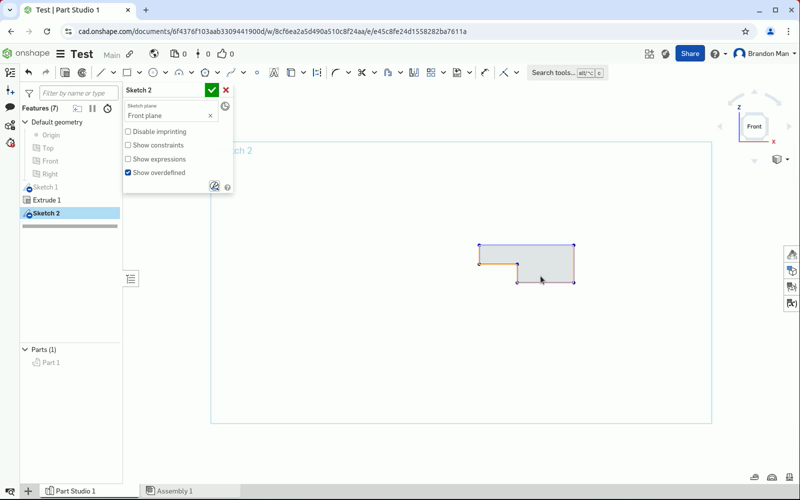
click(540, 275)
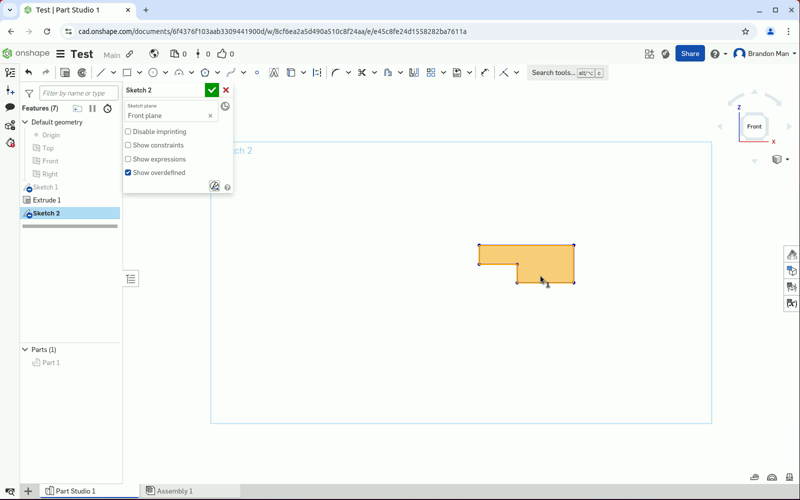
mouse_move(73, 352)
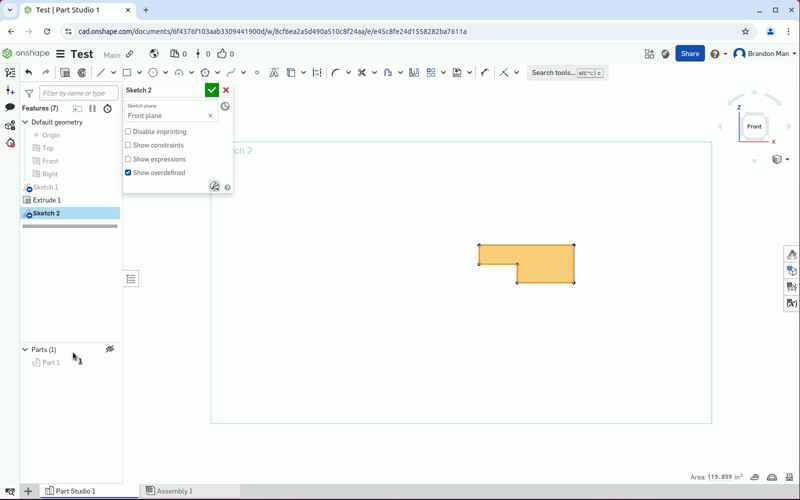
key(shift+y)
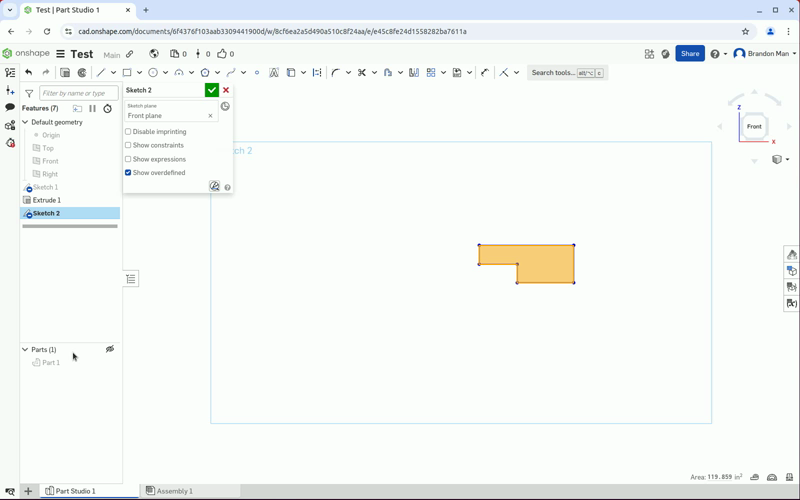
key(shift+e)
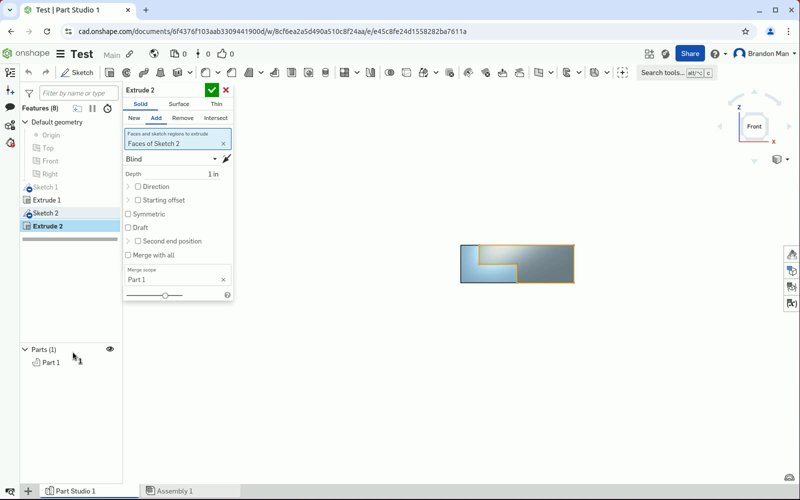
mouse_move(143, 106)
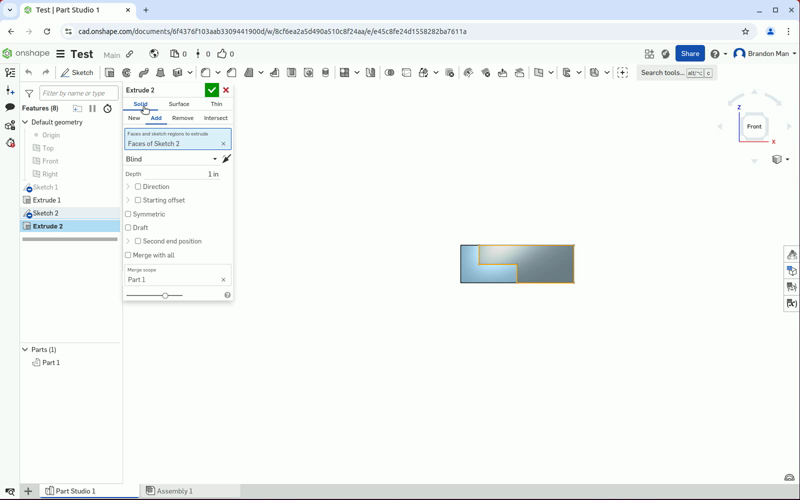
click(143, 106)
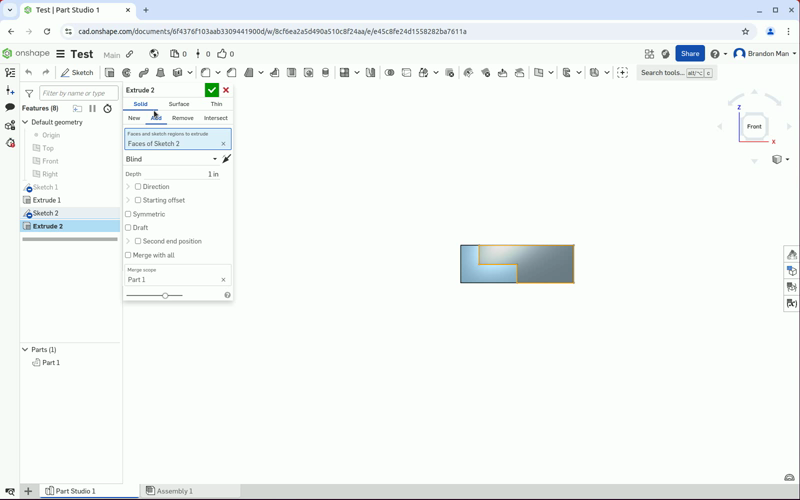
mouse_move(186, 120)
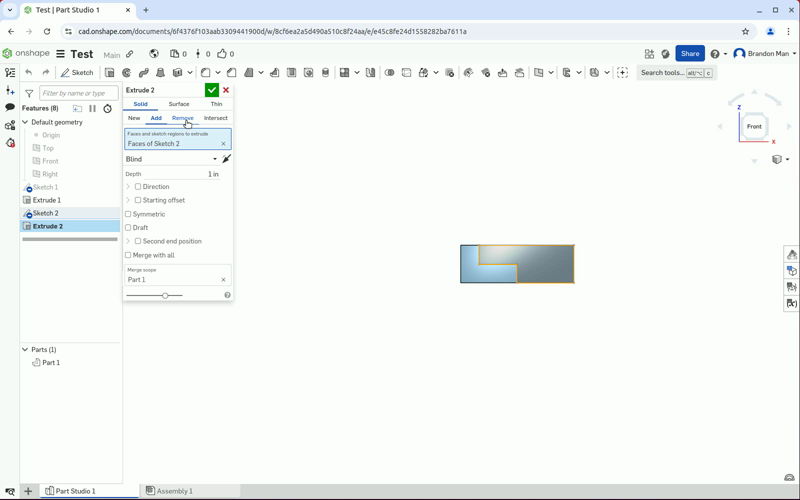
click(186, 120)
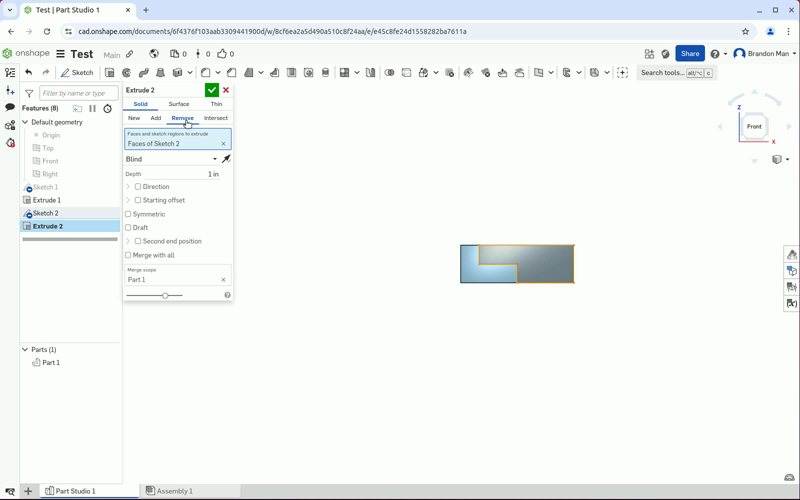
key(tab, 4)
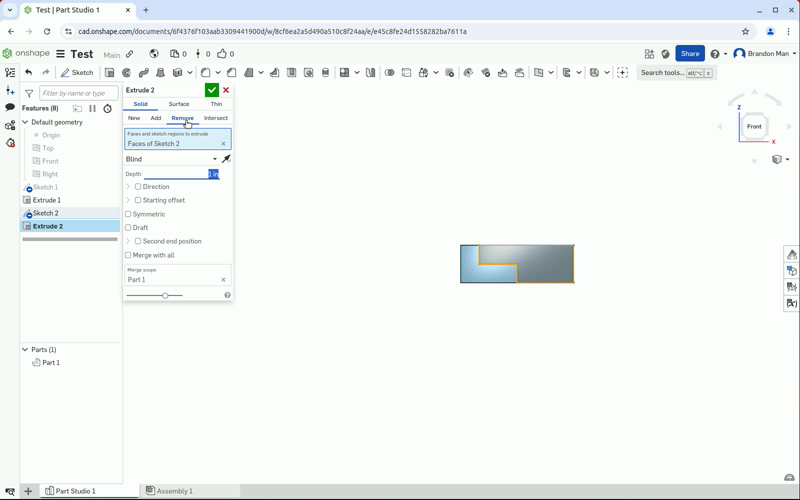
text(7.703)
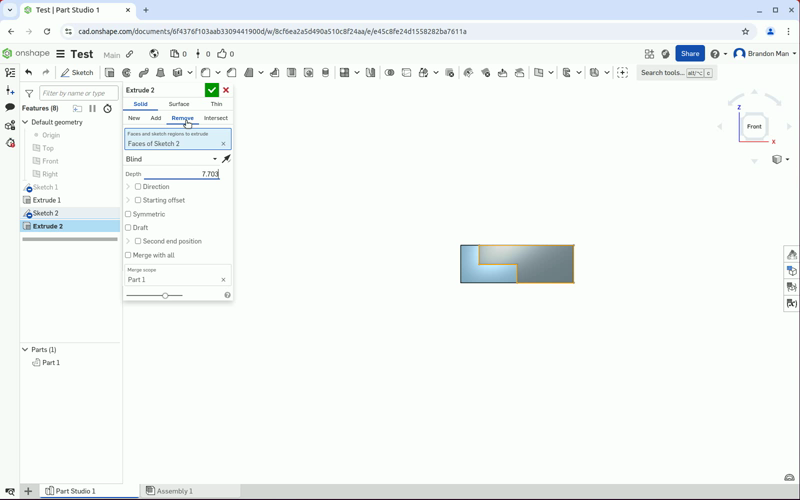
key(tab, 6)
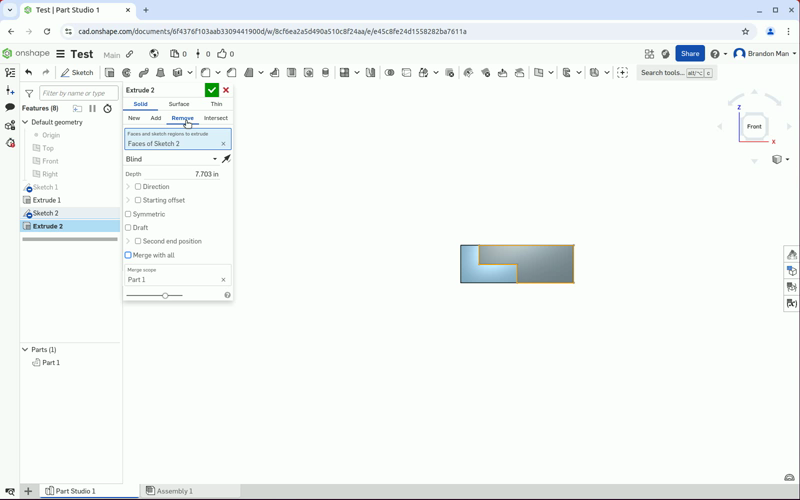
key(space)
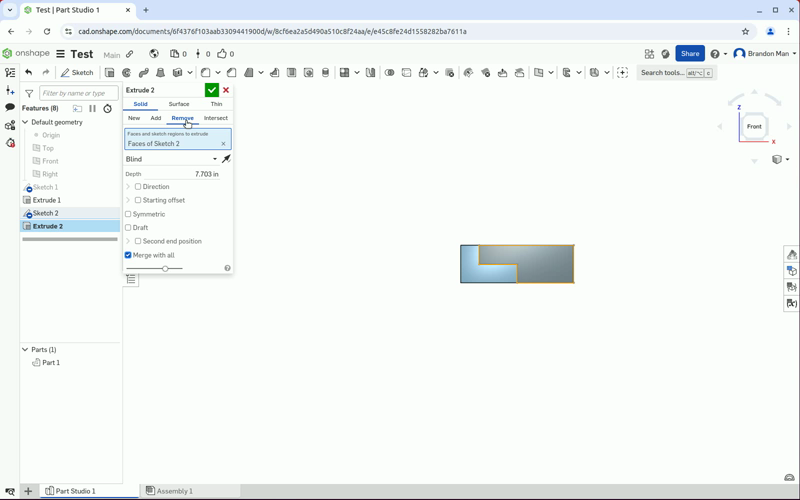
key(enter)
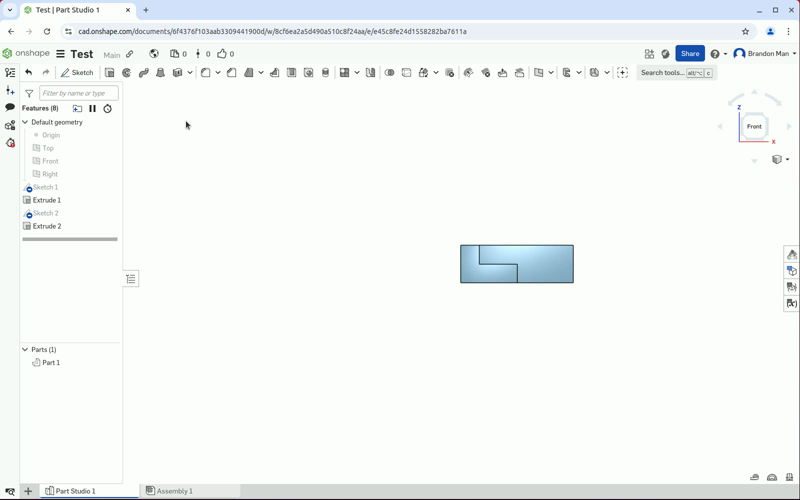
key(shift+h)
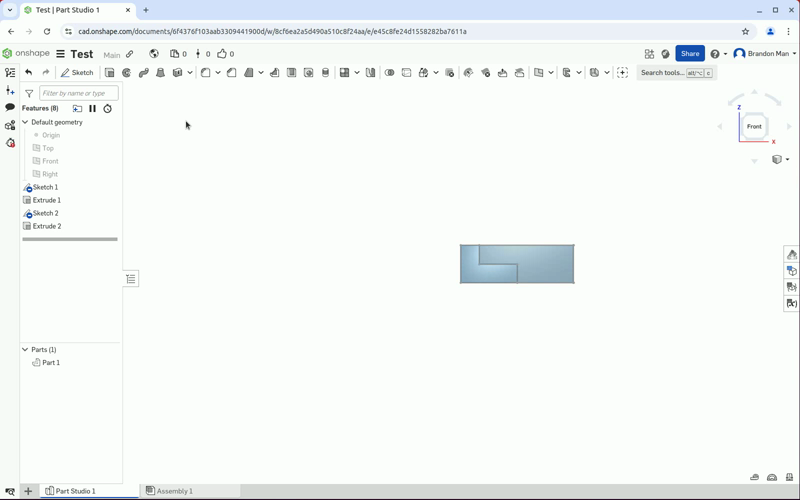
key(shift+h)
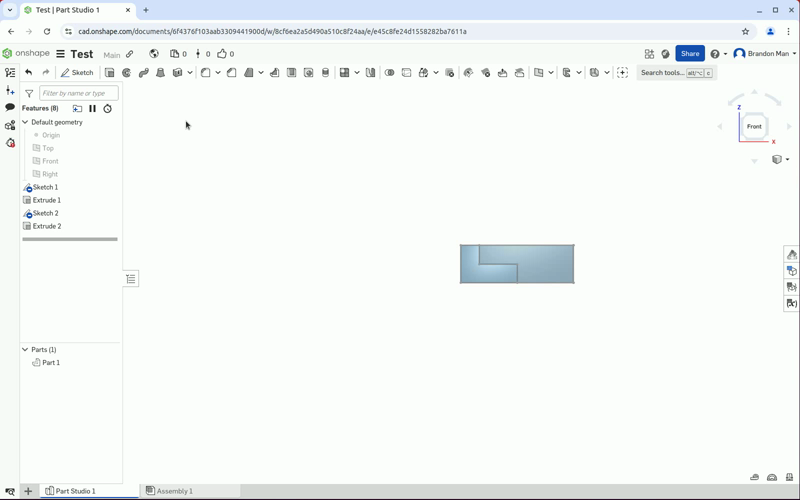
key(shift+7)
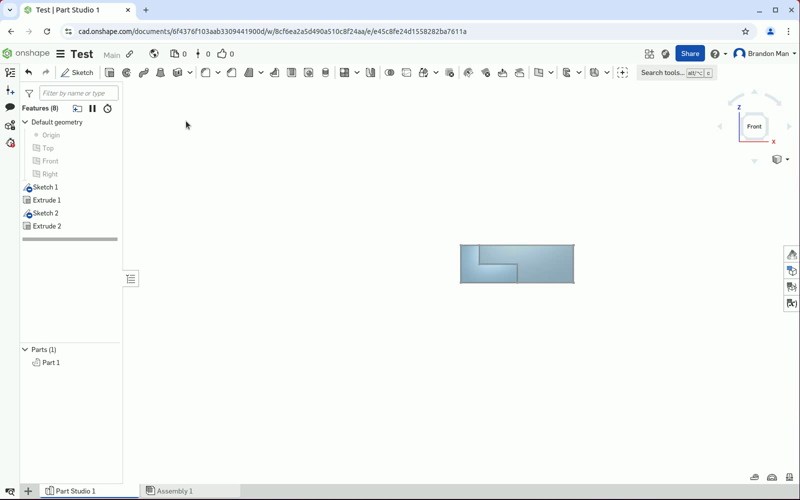
key(left, 2)
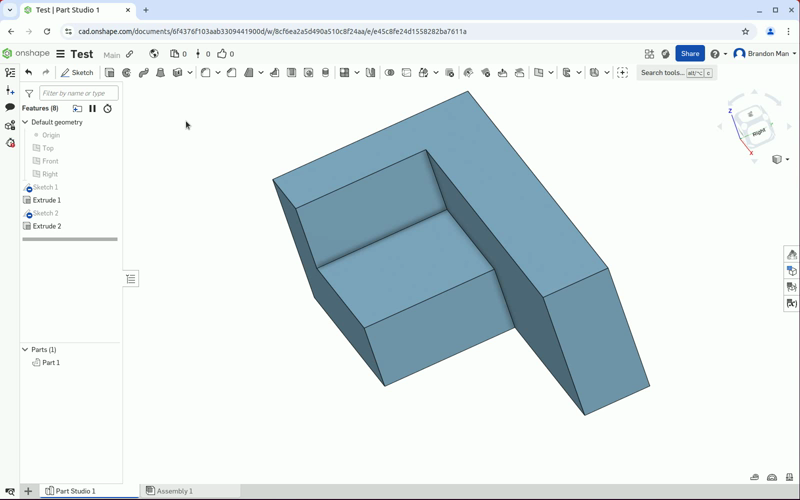
key(down, 2)
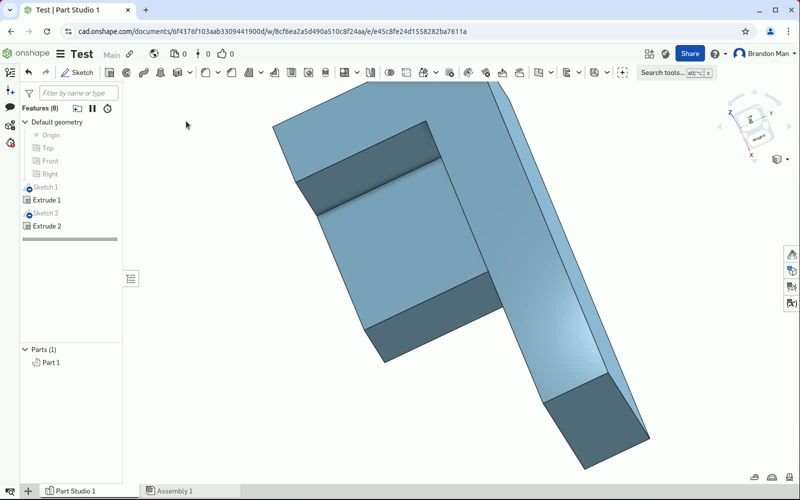
key(up, 2)
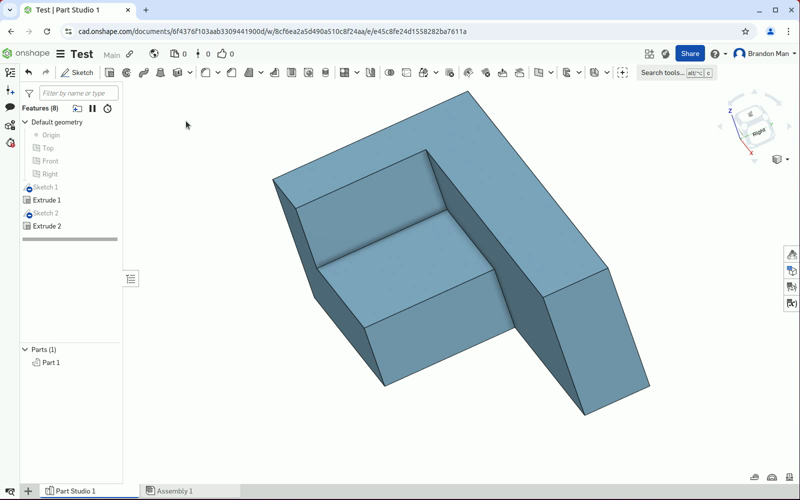
key(right, 2)
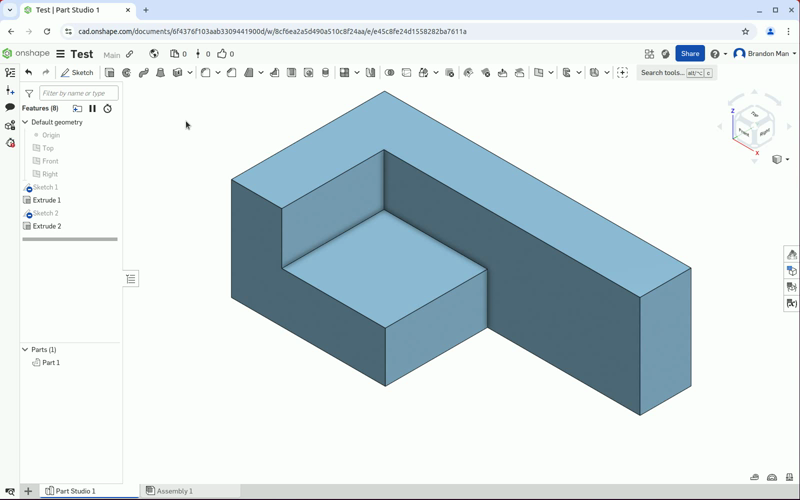
mouse_move(73, 189)
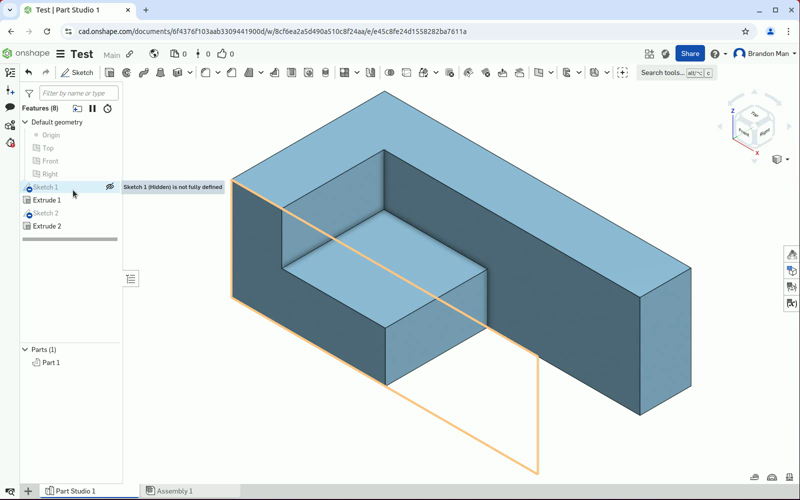
click(73, 189)